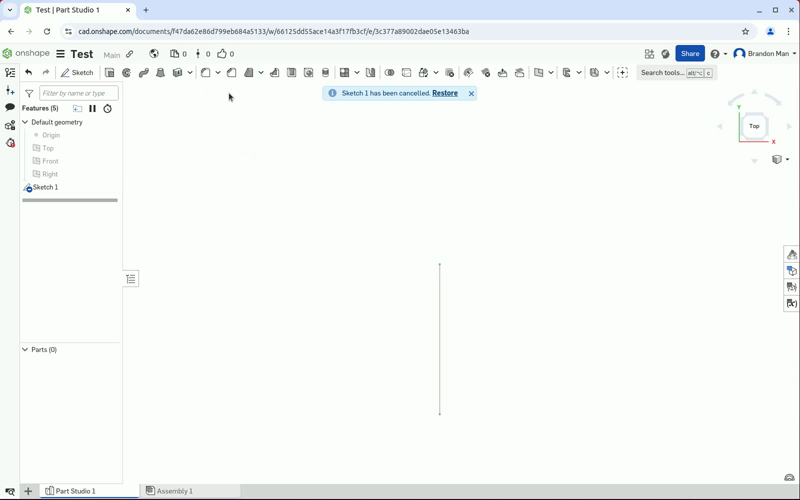
key(shift+h)
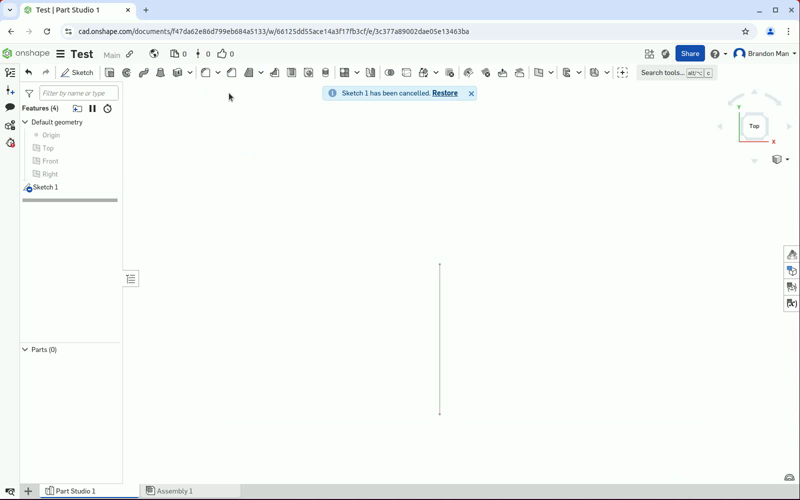
key(shift+s)
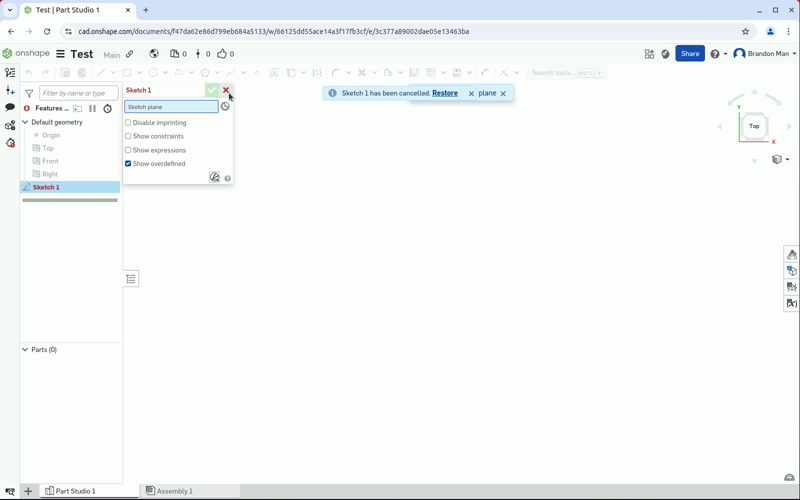
mouse_move(73, 150)
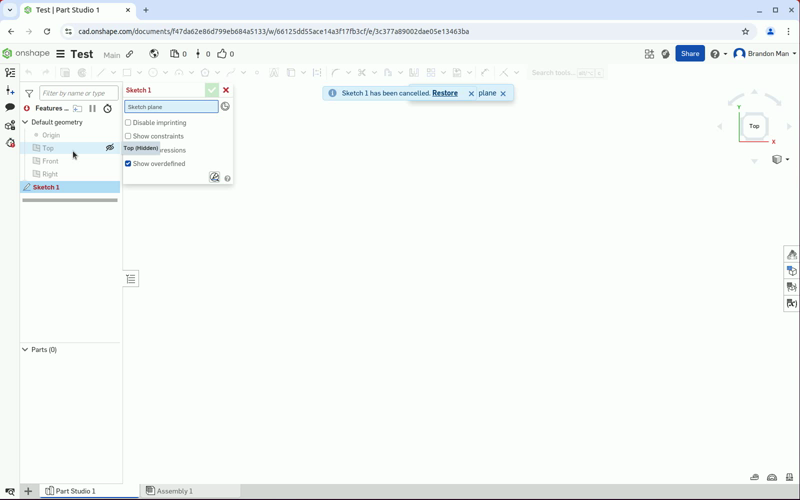
click(73, 150)
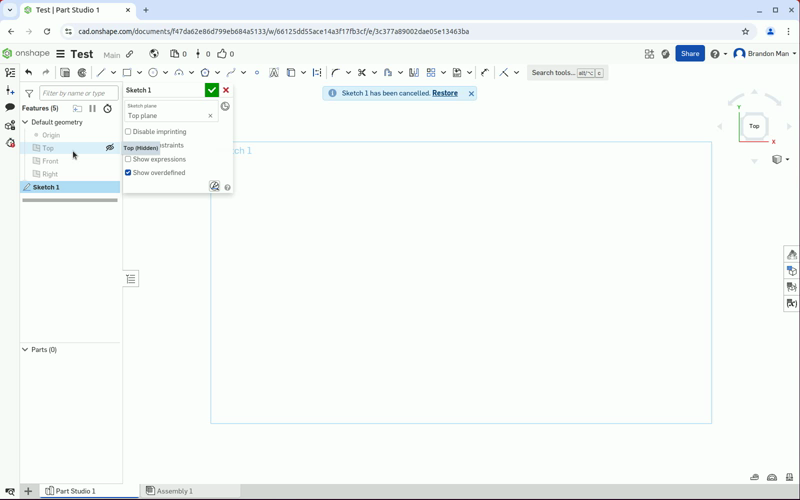
mouse_move(73, 352)
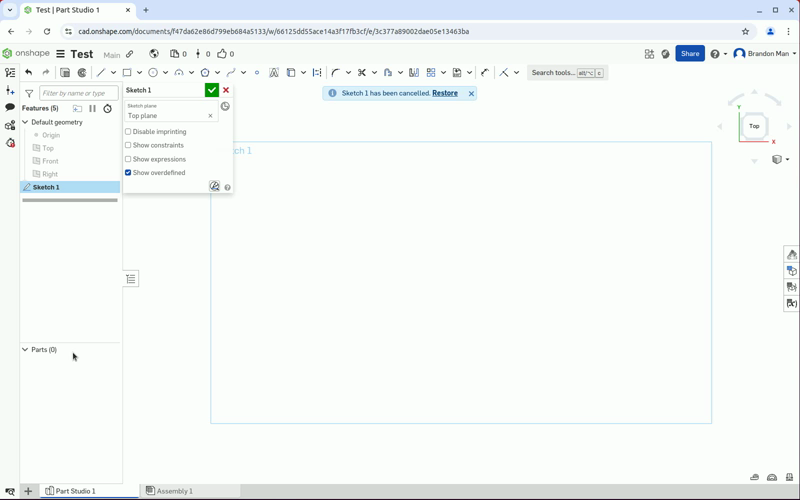
key(y)
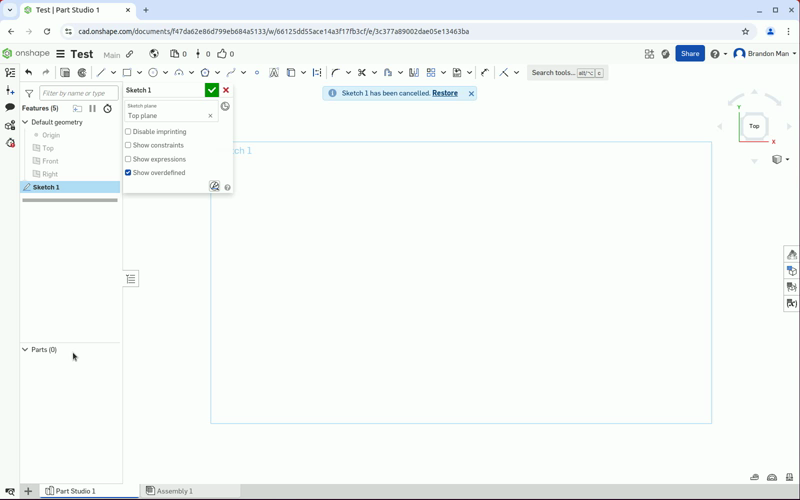
key(l)
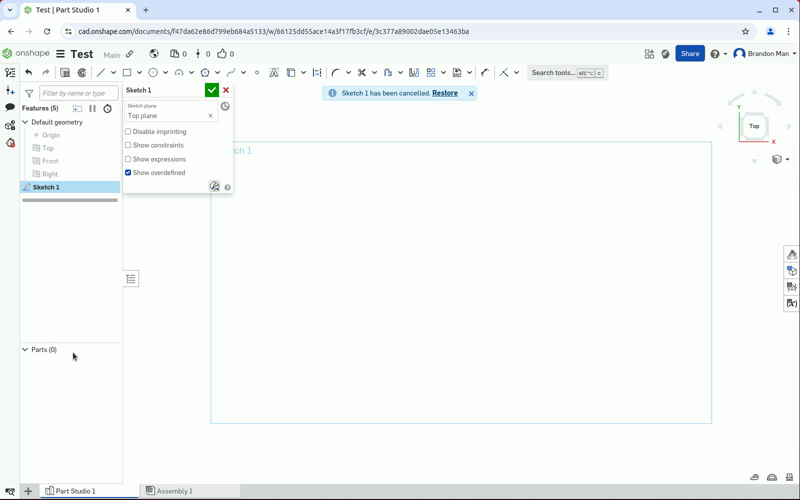
key_down(shift)
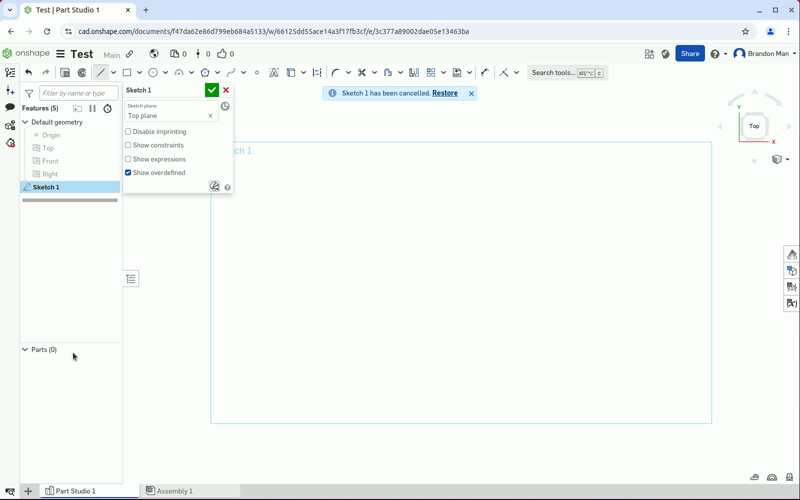
mouse_move(460, 282)
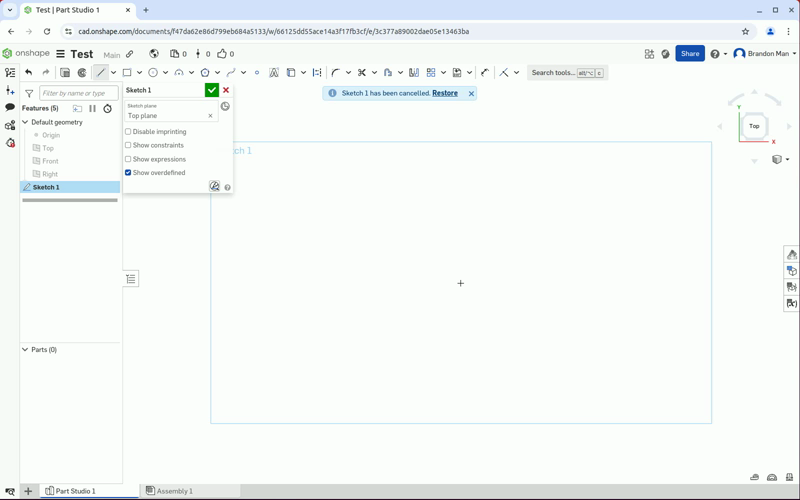
click(460, 282)
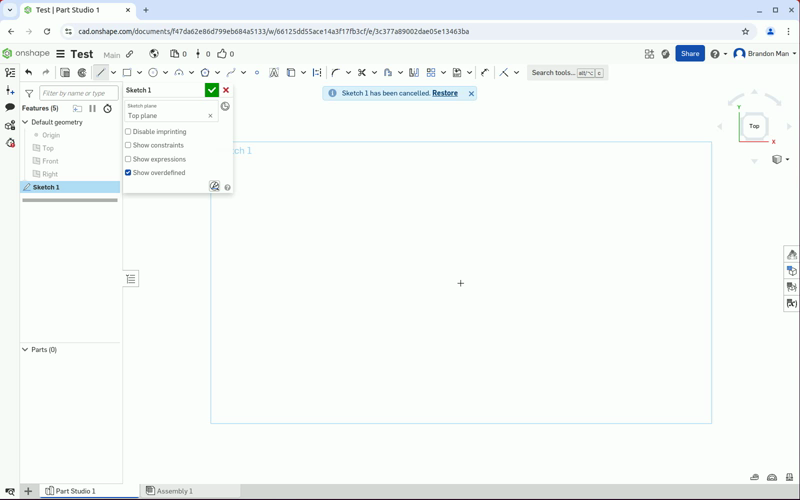
key_up(shift)
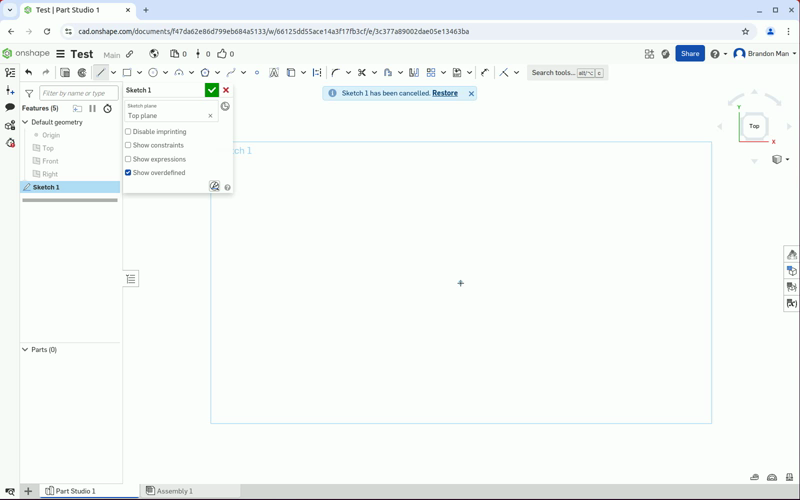
key_down(shift)
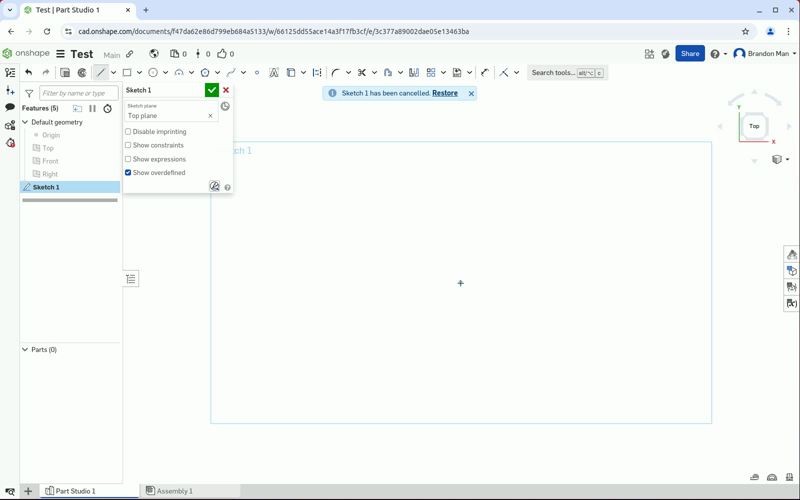
mouse_move(564, 282)
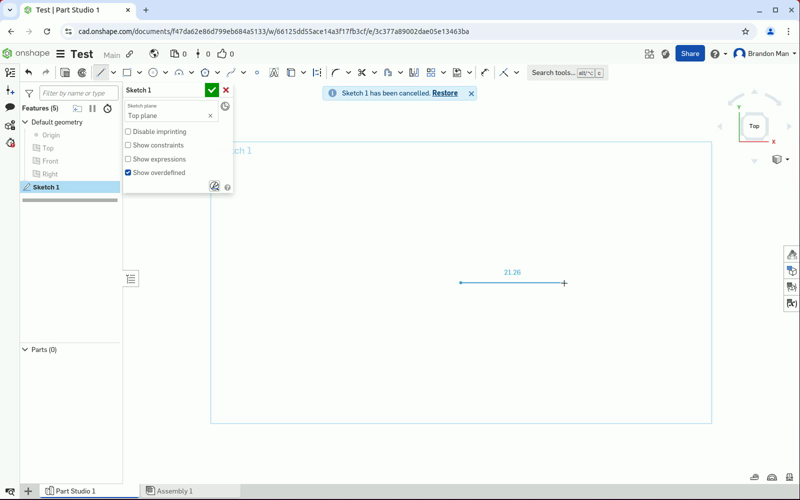
click(564, 282)
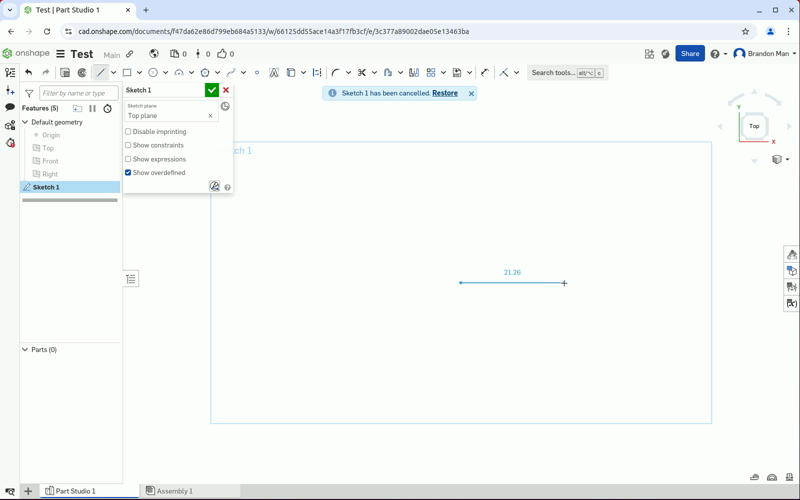
key_up(shift)
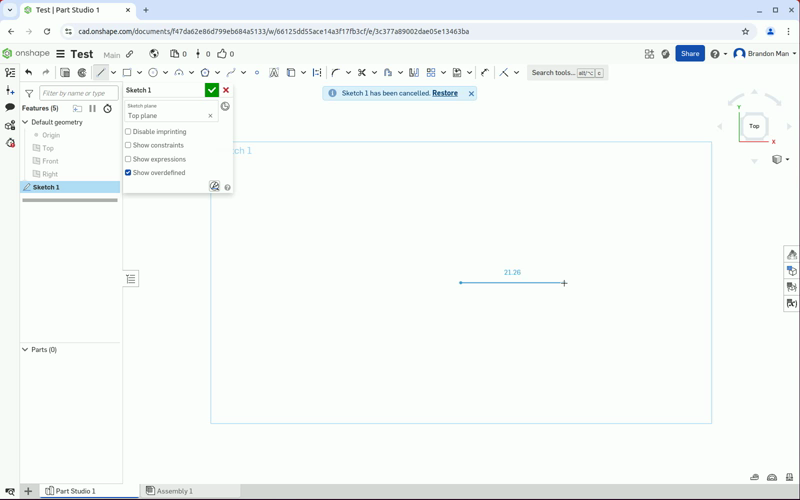
key_down(shift)
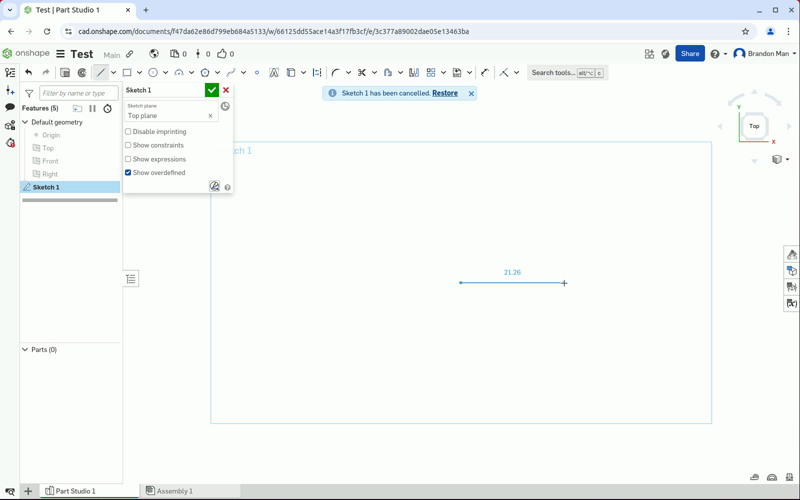
mouse_move(564, 195)
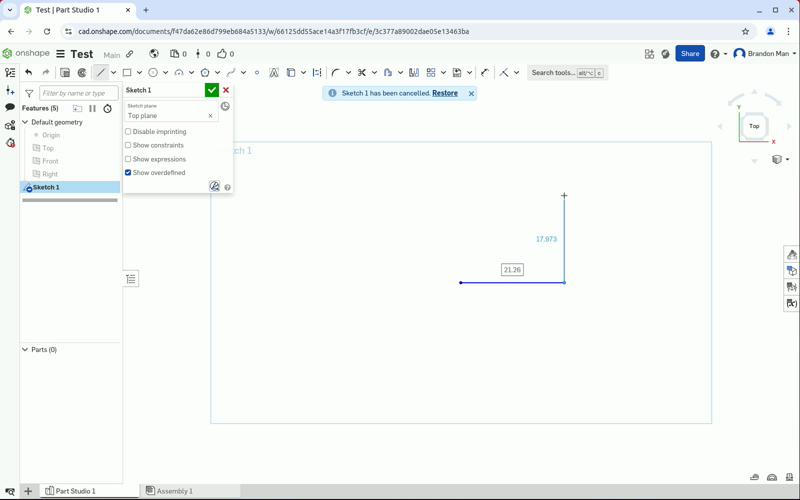
click(564, 195)
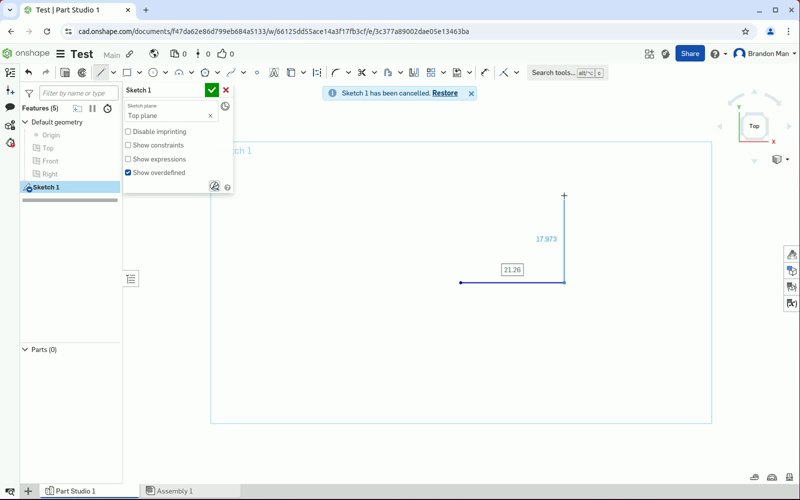
key_up(shift)
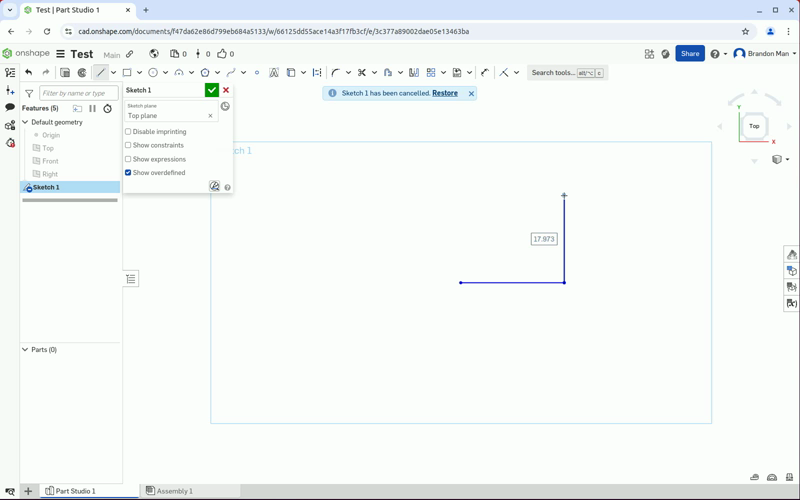
key_down(shift)
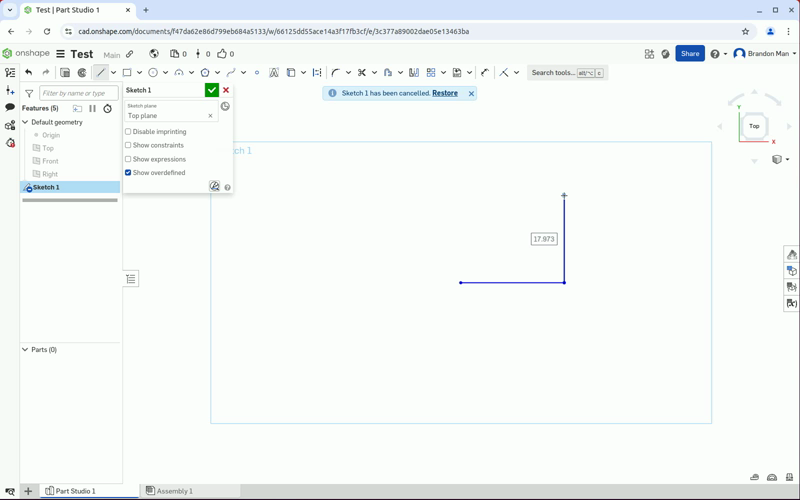
mouse_move(460, 195)
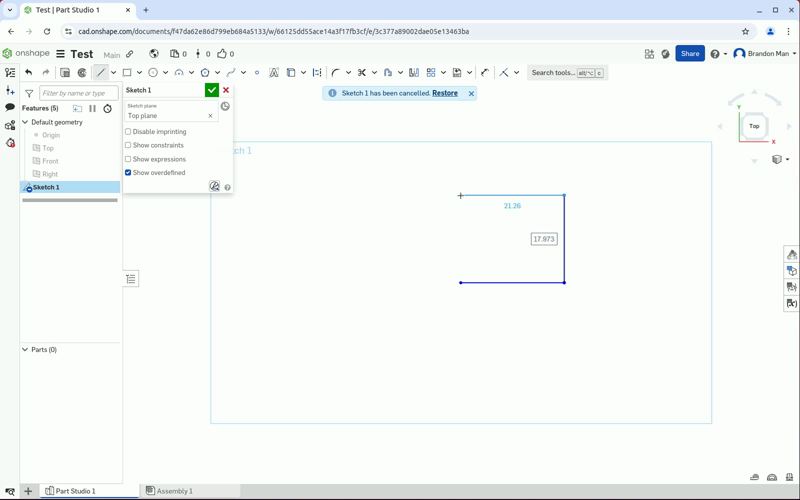
click(460, 195)
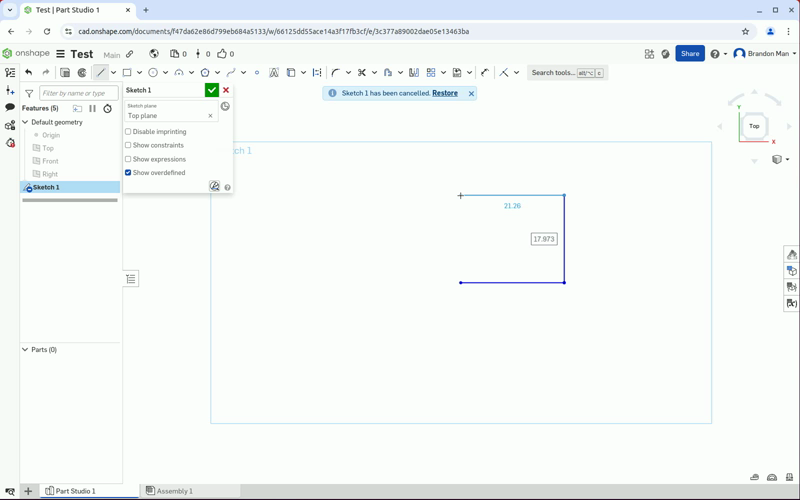
key_up(shift)
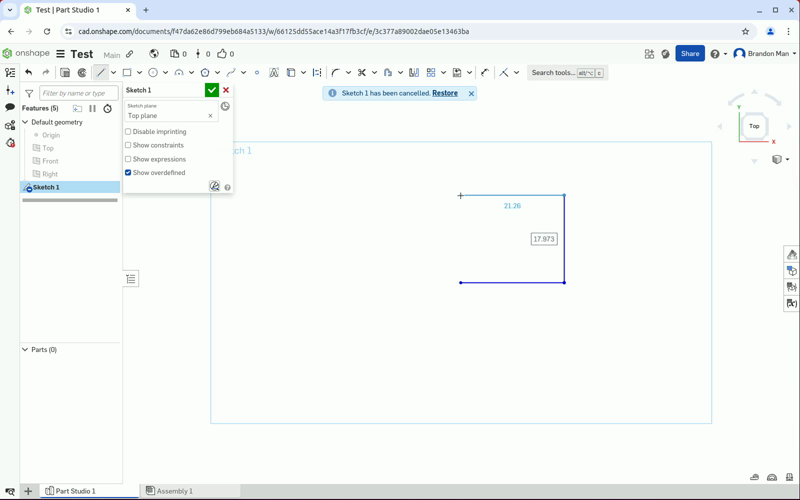
key_down(shift)
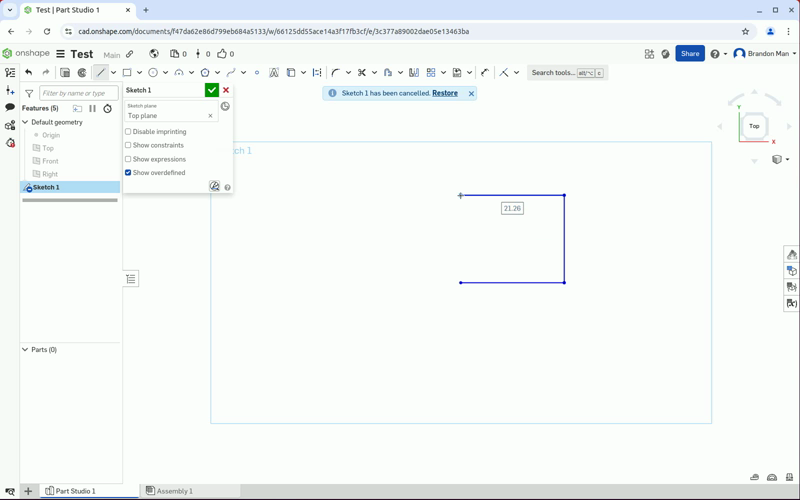
mouse_move(460, 282)
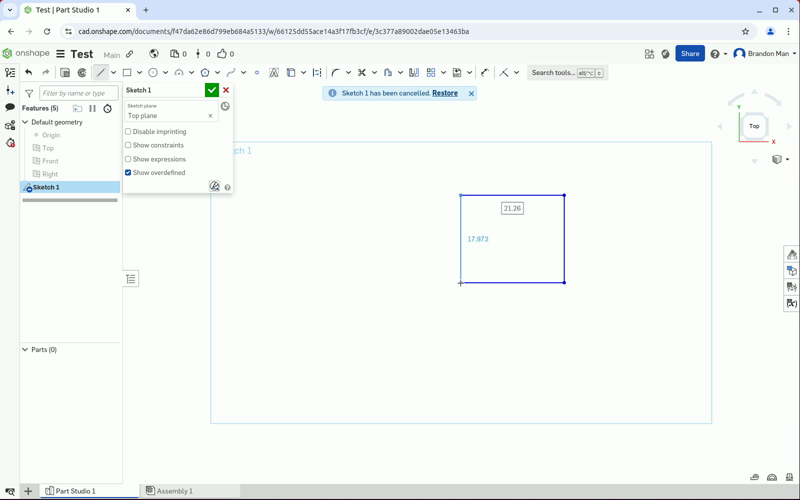
key_up(shift)
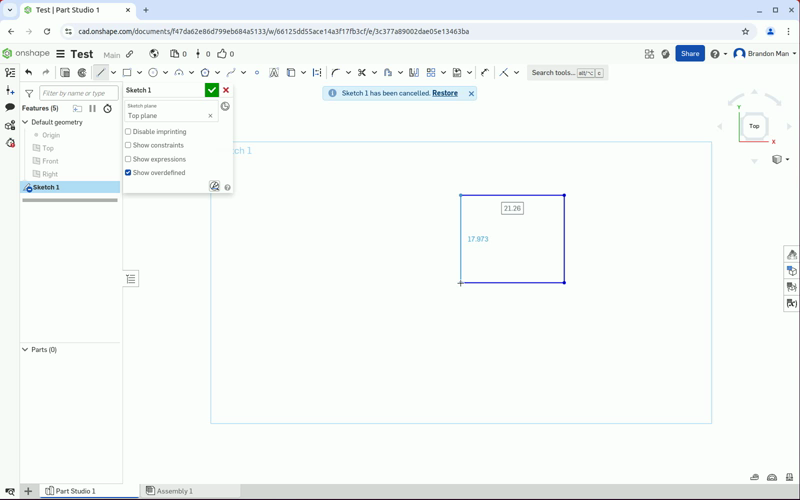
click(460, 282)
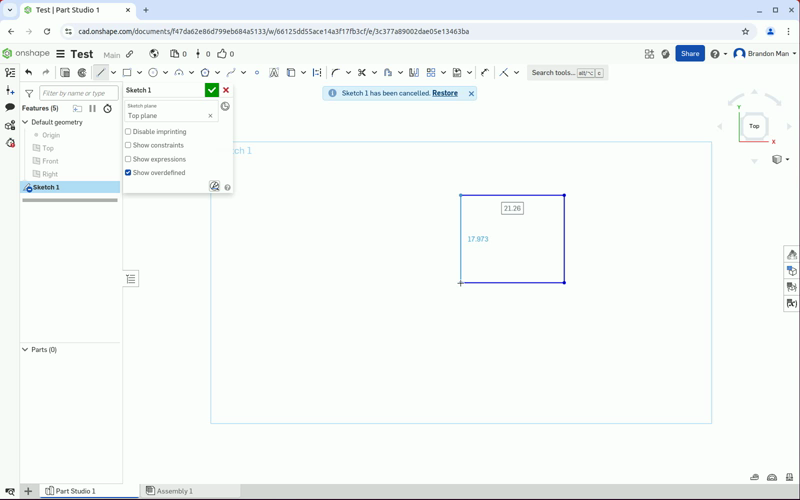
key(esc)
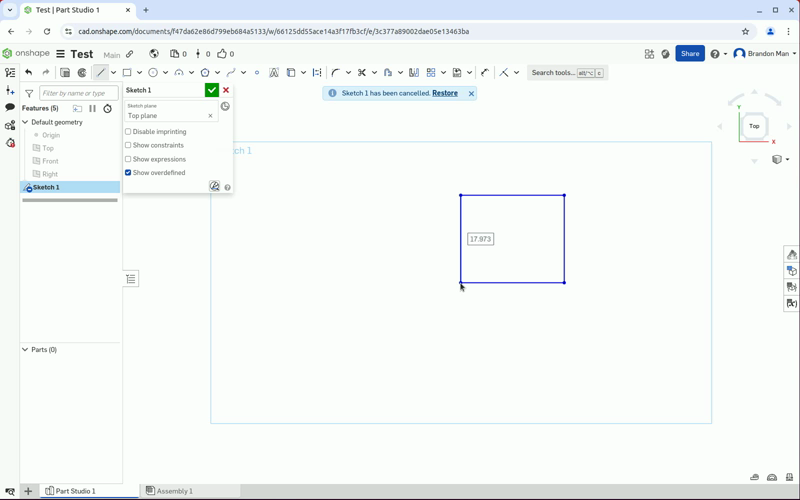
mouse_move(543, 263)
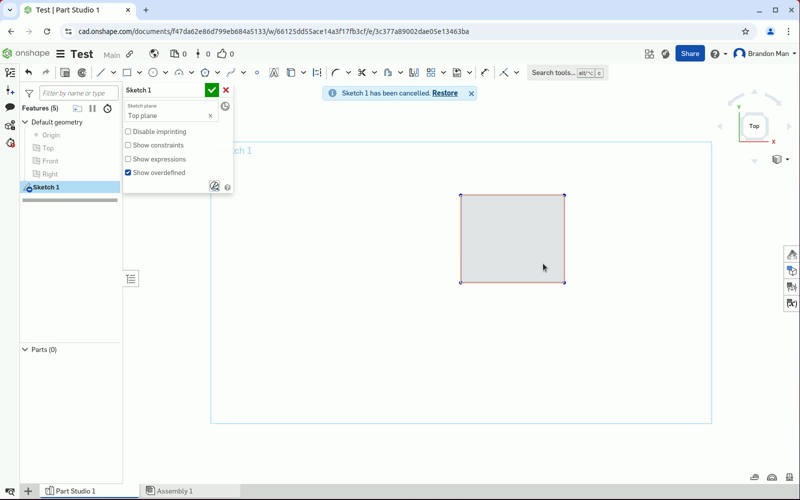
click(543, 263)
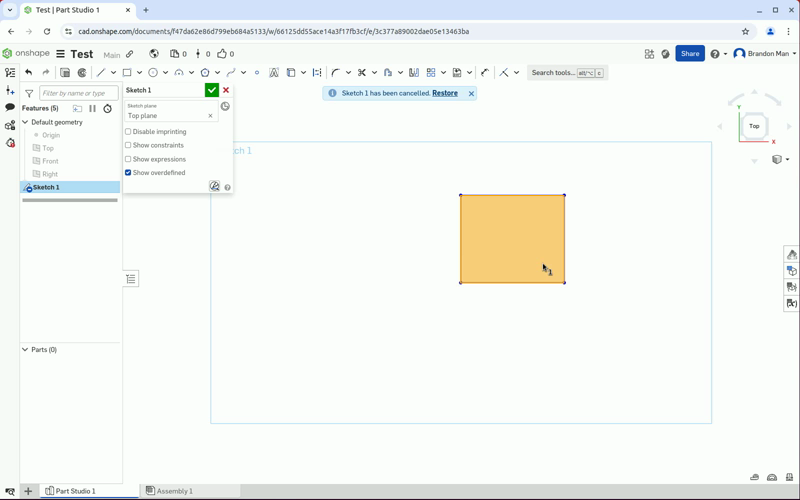
mouse_move(73, 352)
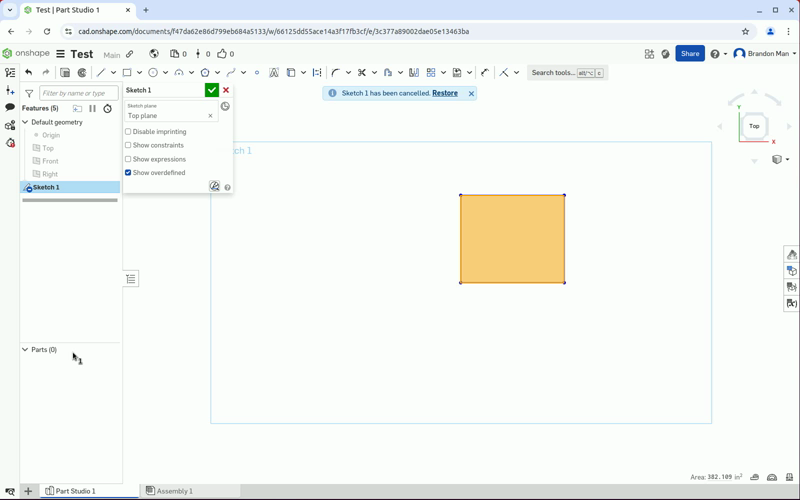
key(shift+y)
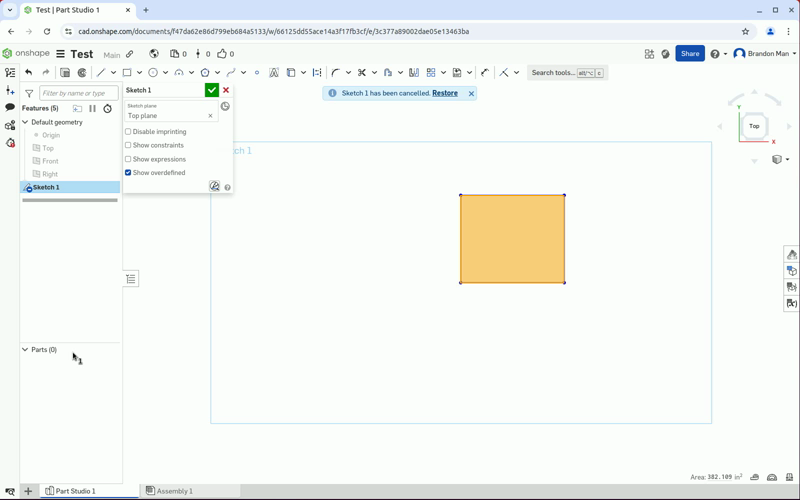
key(shift+e)
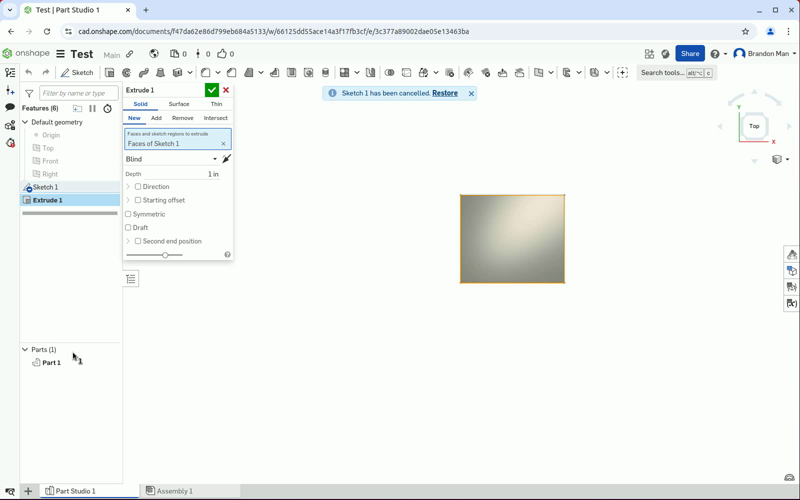
mouse_move(143, 106)
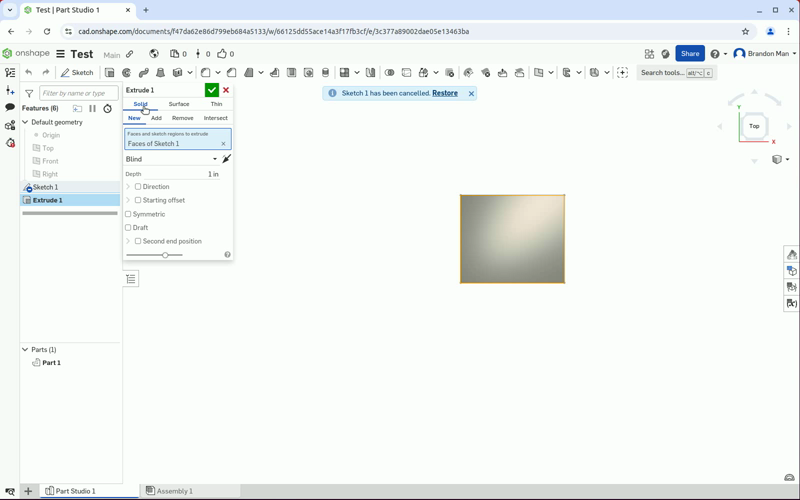
click(143, 106)
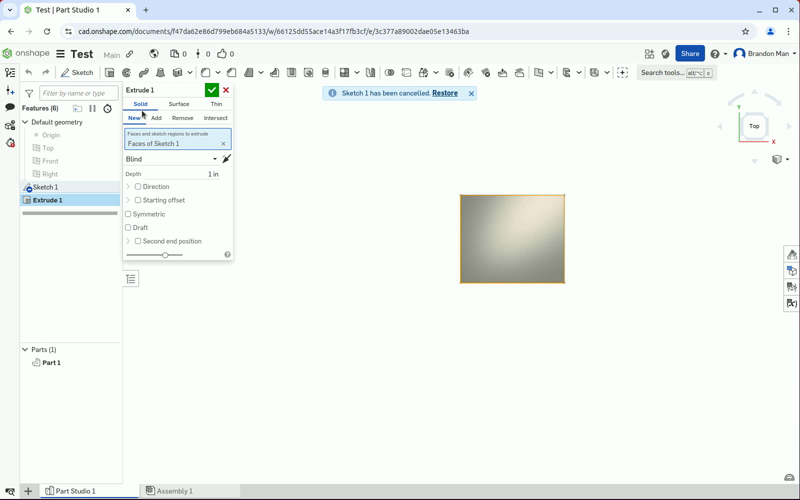
mouse_move(137, 120)
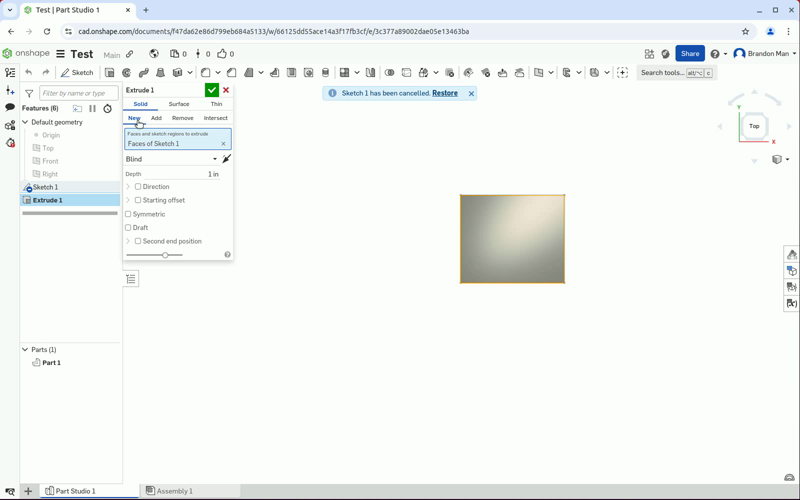
click(137, 120)
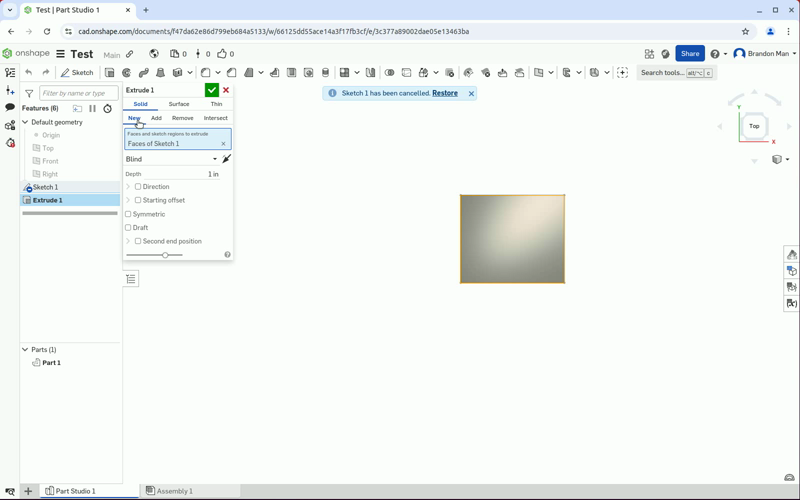
key(tab, 4)
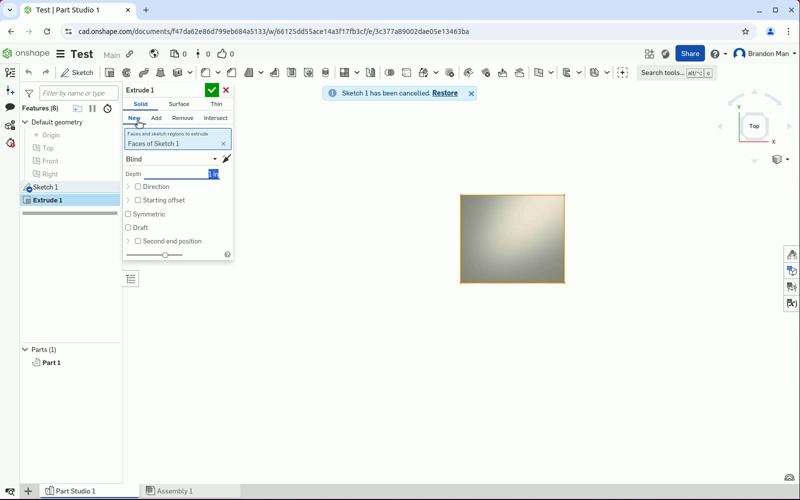
text(8.425)
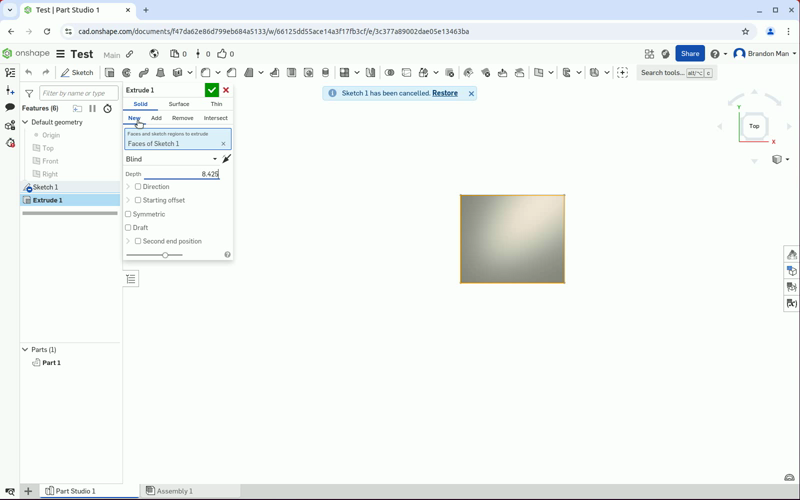
key(enter)
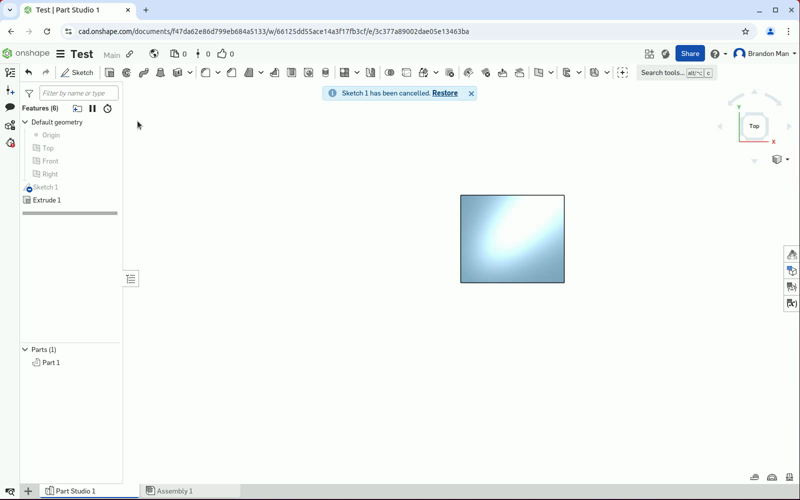
key(shift+h)
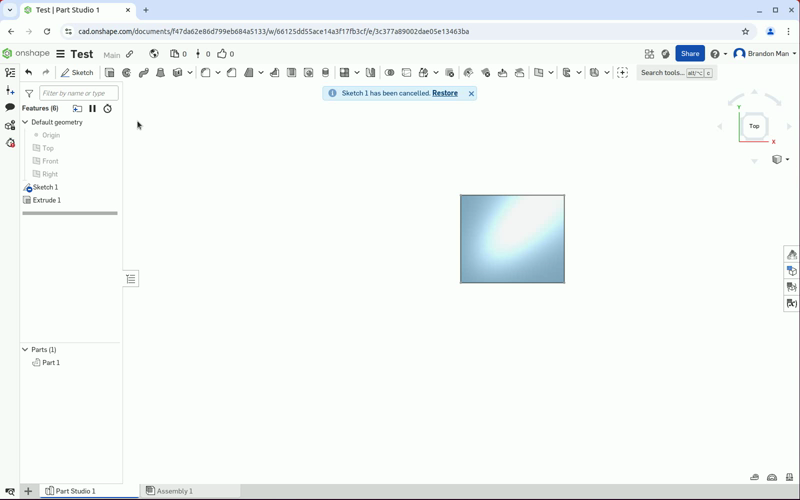
key(shift+h)
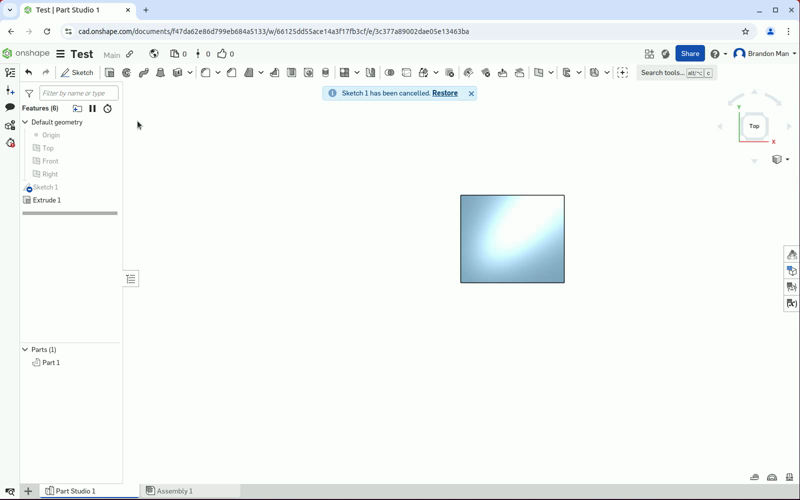
mouse_move(73, 189)
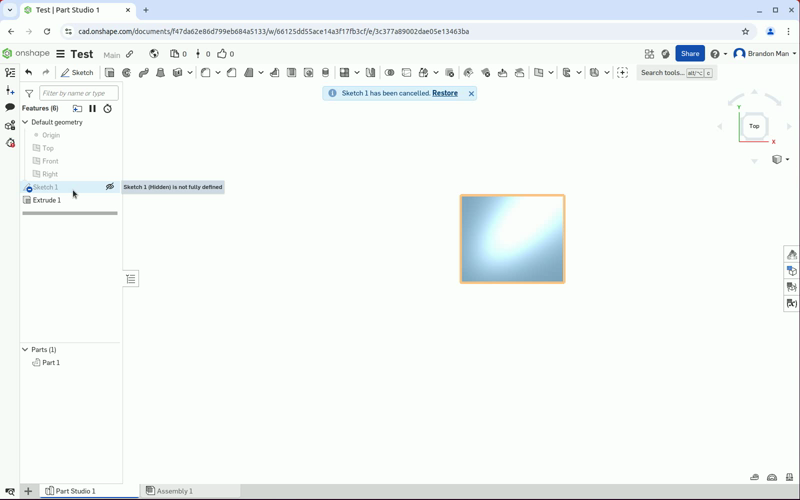
click(73, 189)
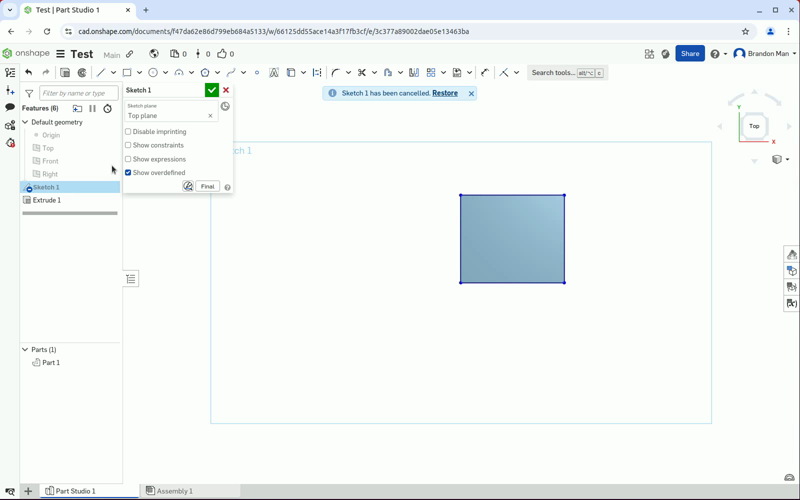
mouse_move(229, 92)
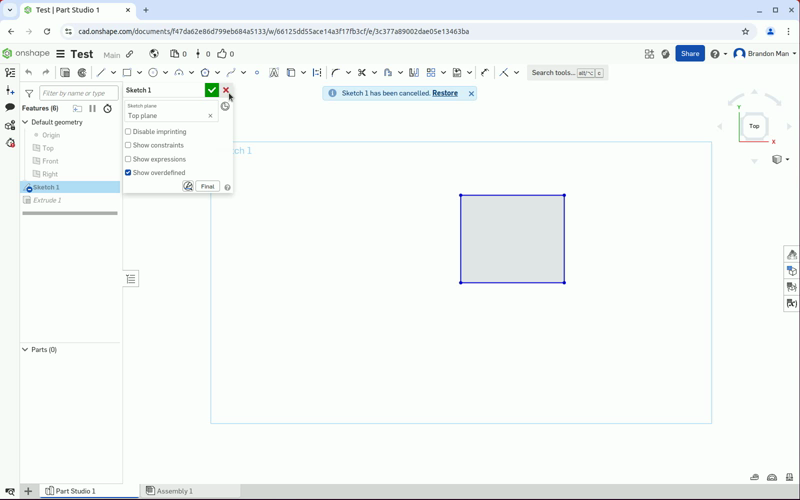
click(229, 92)
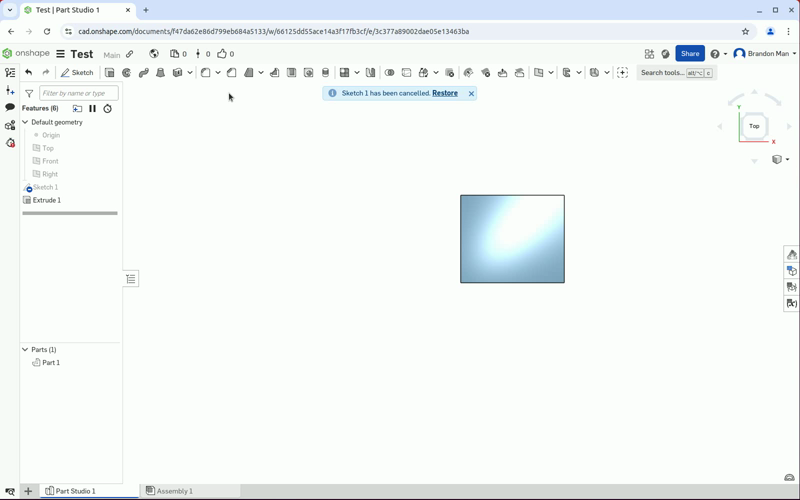
mouse_move(541, 75)
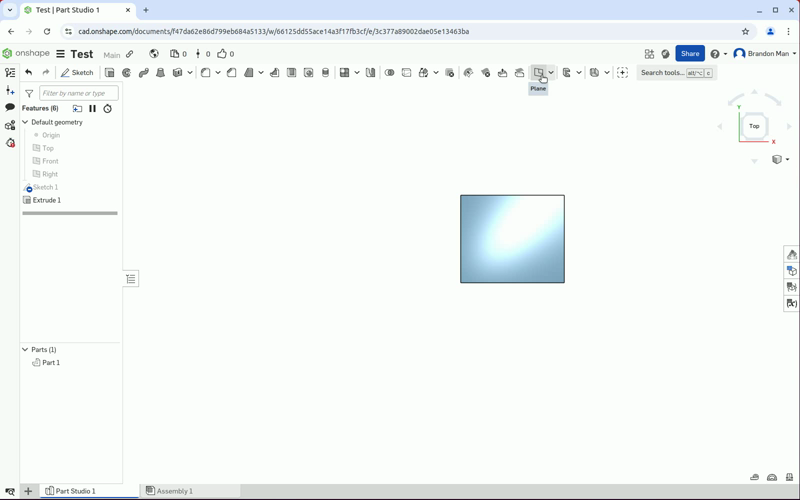
click(541, 75)
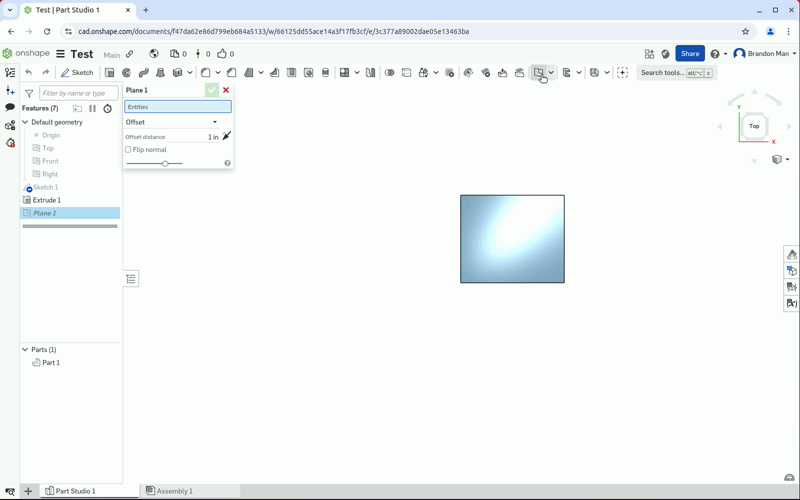
mouse_move(73, 150)
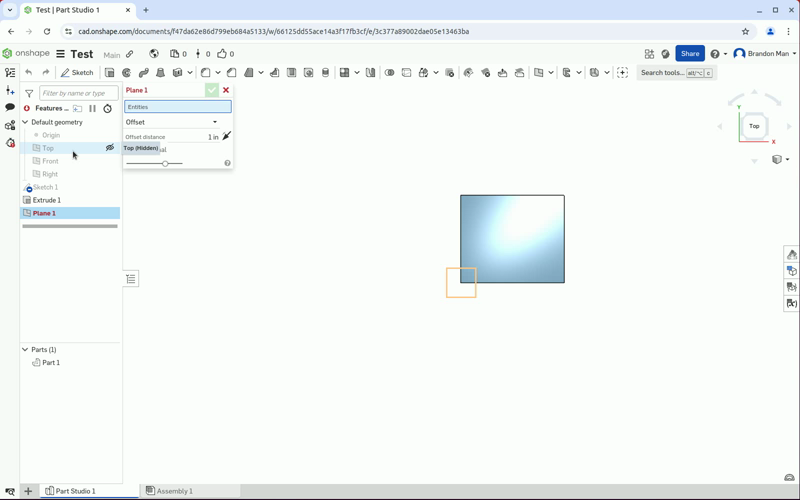
click(73, 150)
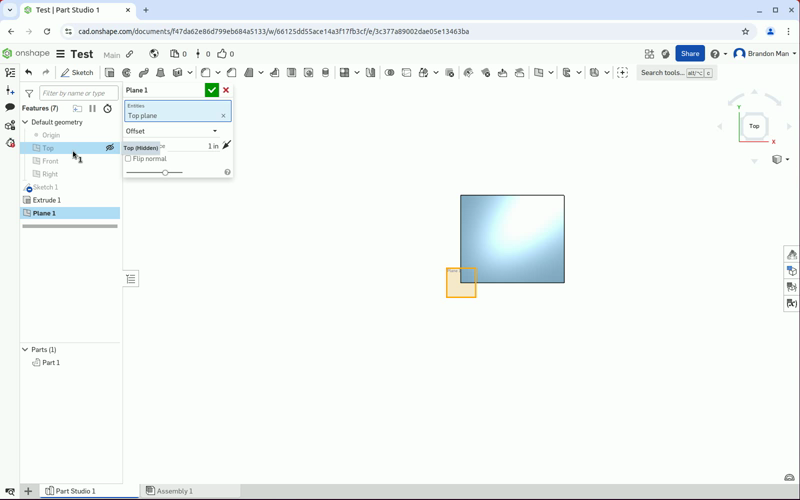
key(tab, 2)
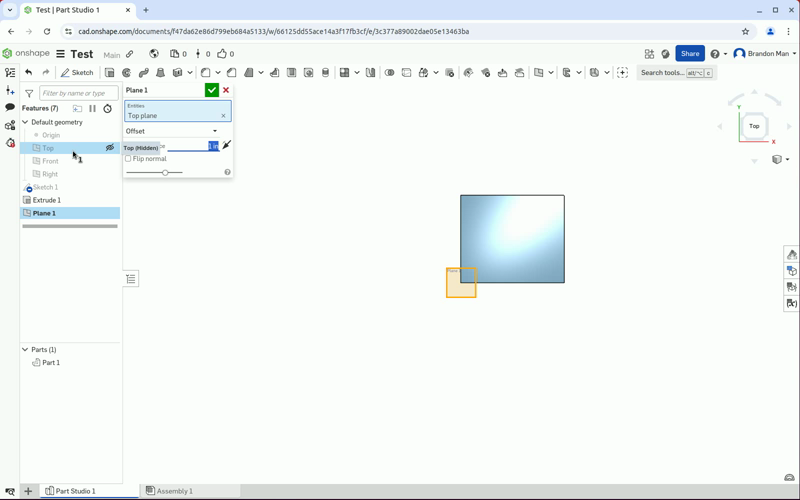
text(8.411)
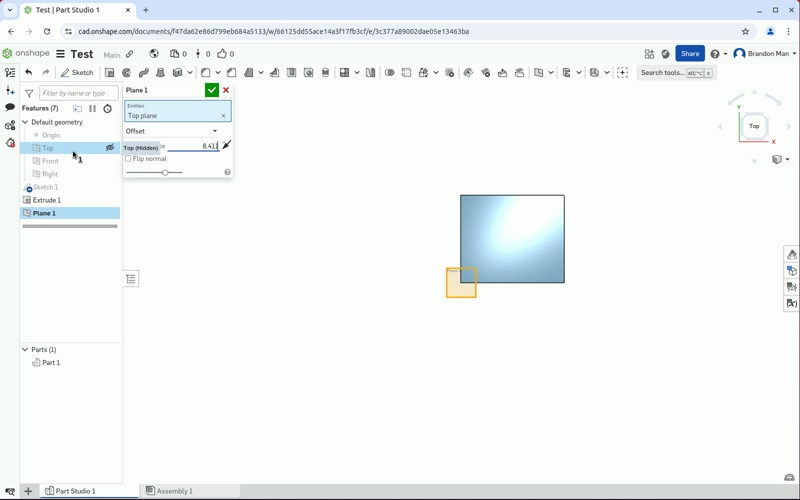
key(enter, 2)
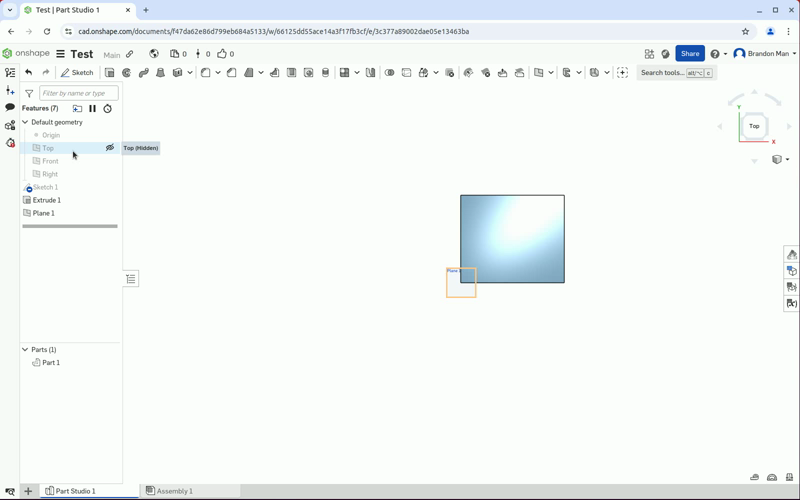
key(shift+s)
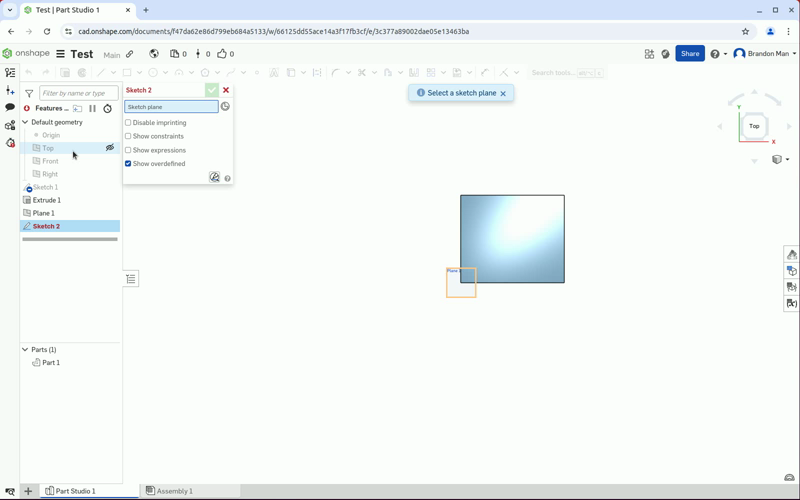
mouse_move(73, 215)
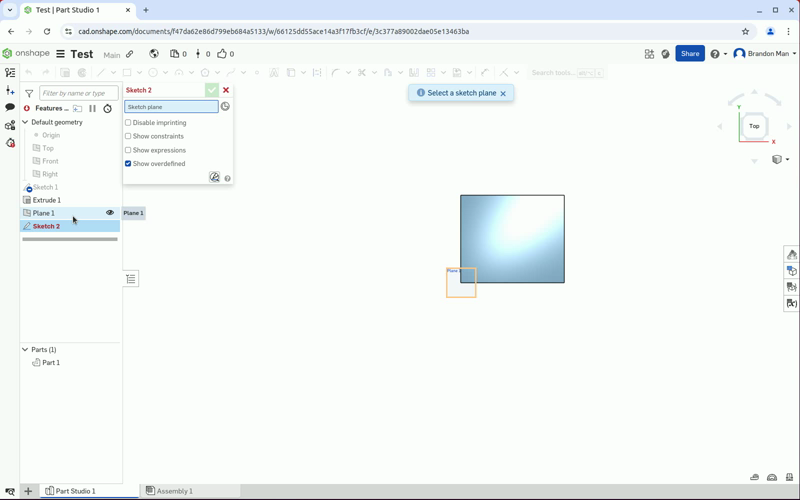
click(73, 215)
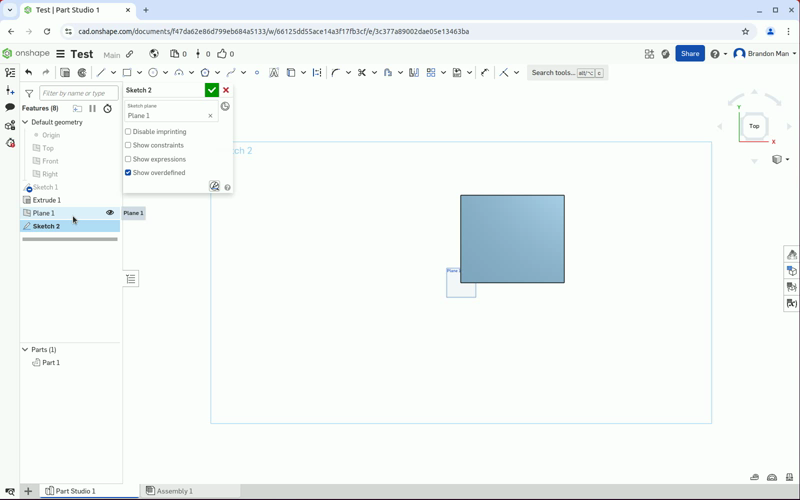
mouse_move(73, 352)
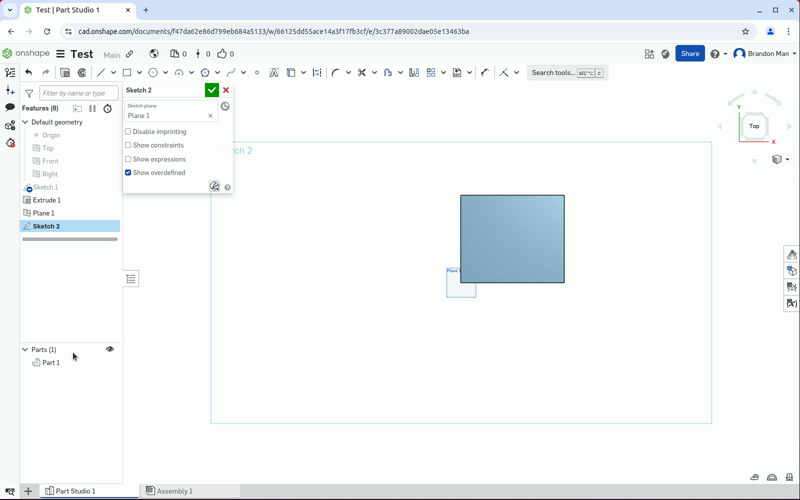
key(y)
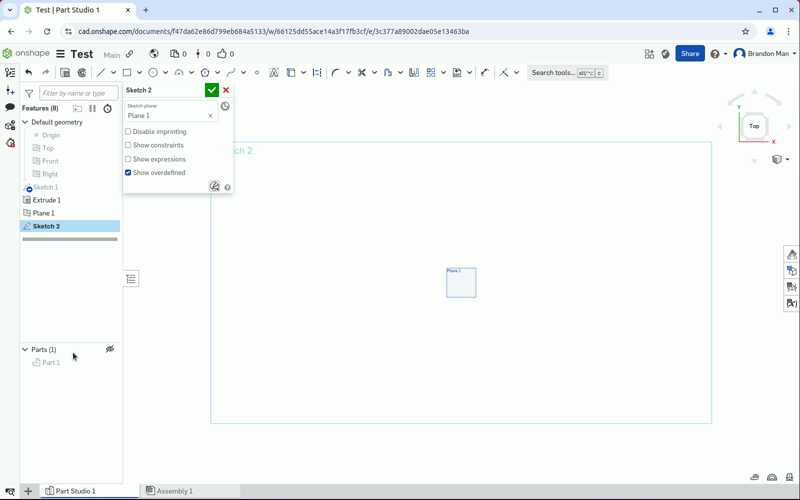
key(l)
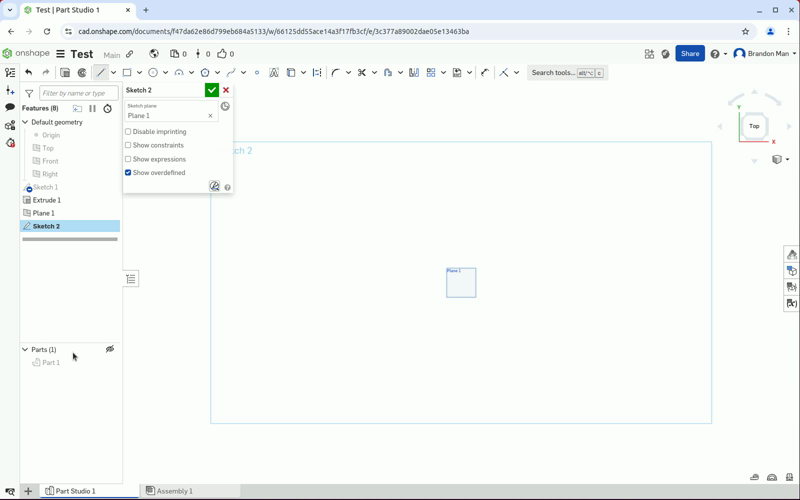
key_down(shift)
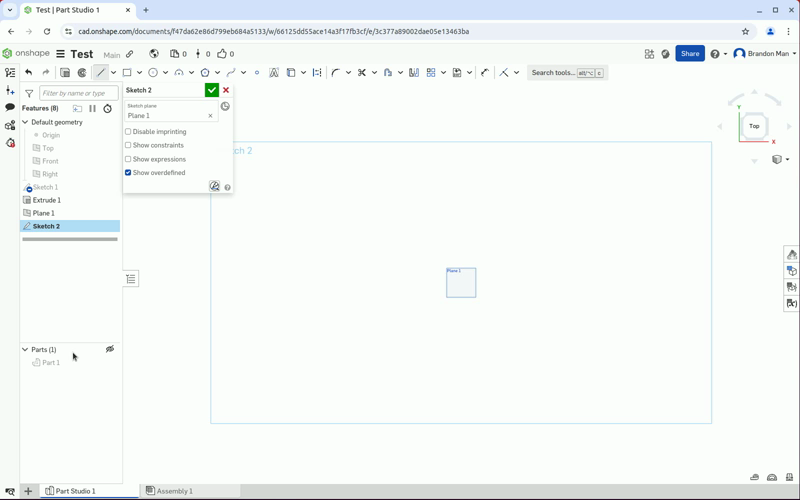
mouse_move(465, 278)
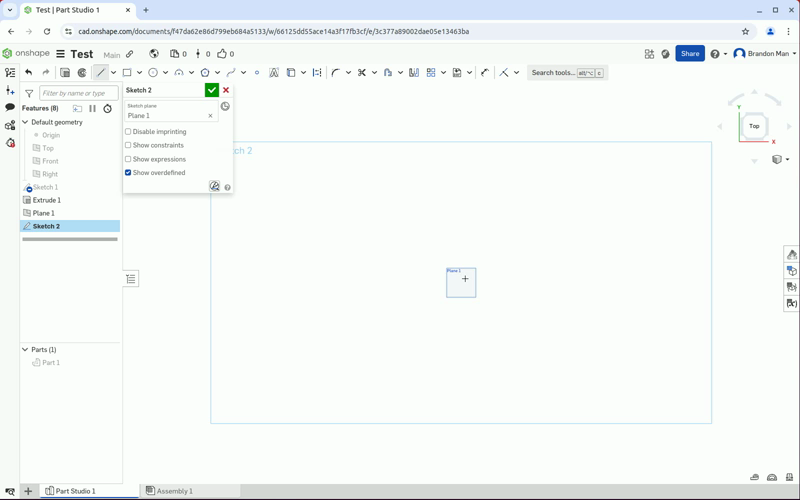
click(465, 278)
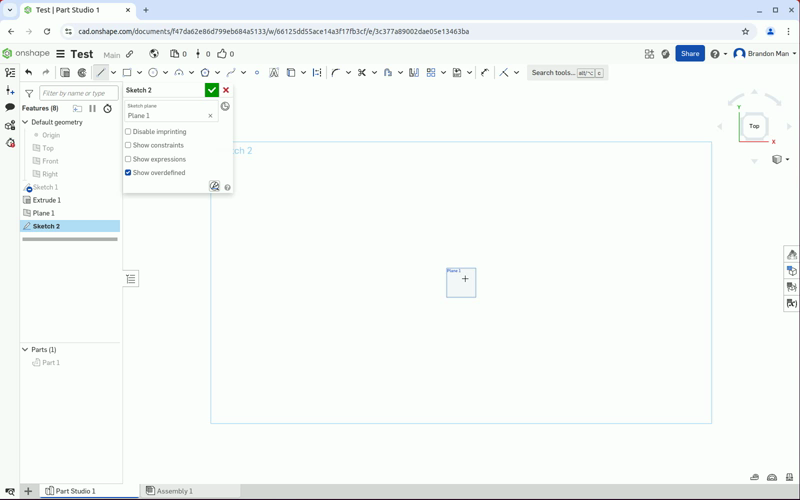
key_up(shift)
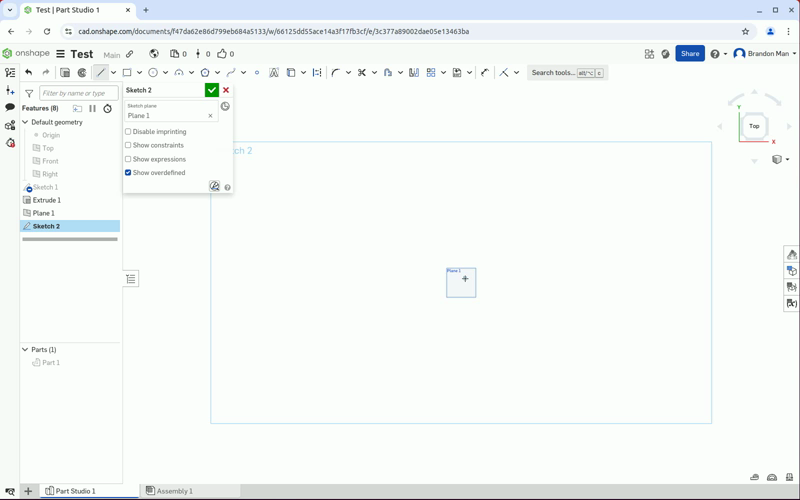
key_down(shift)
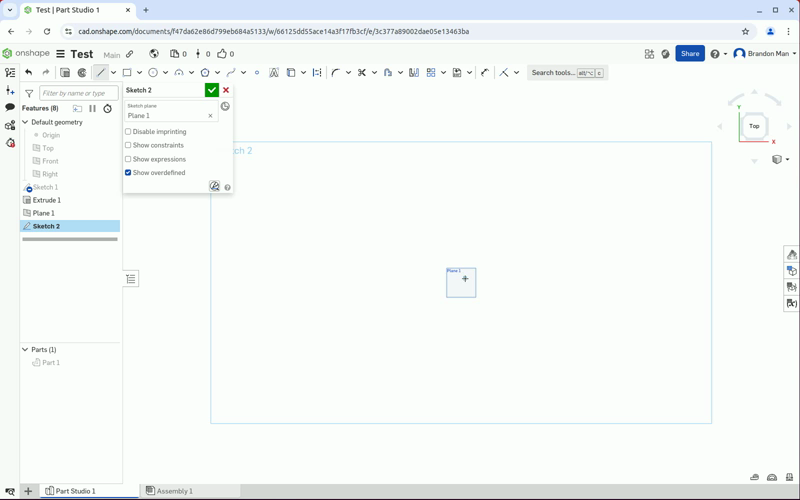
mouse_move(558, 278)
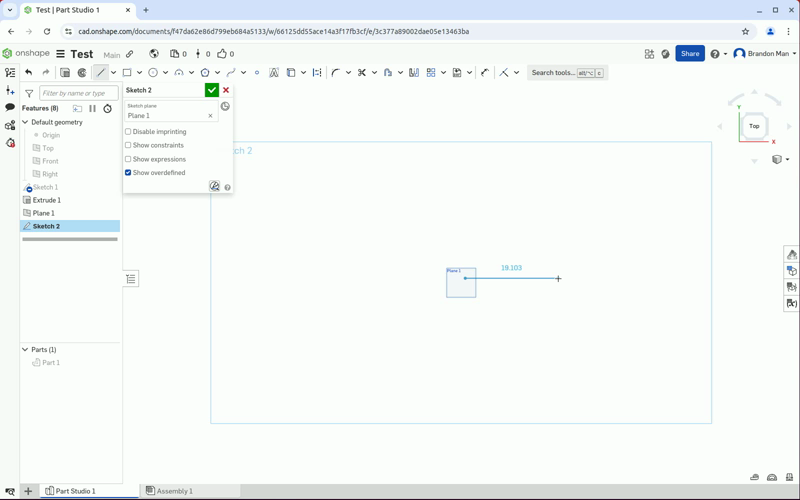
click(558, 278)
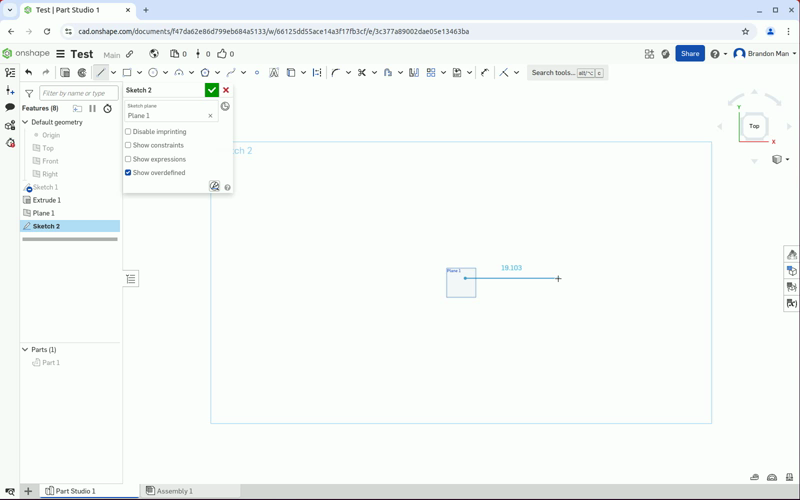
key_up(shift)
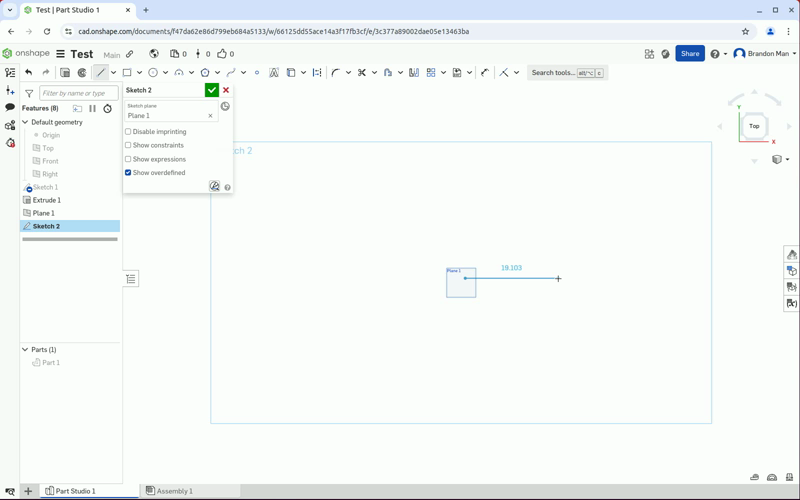
key_down(shift)
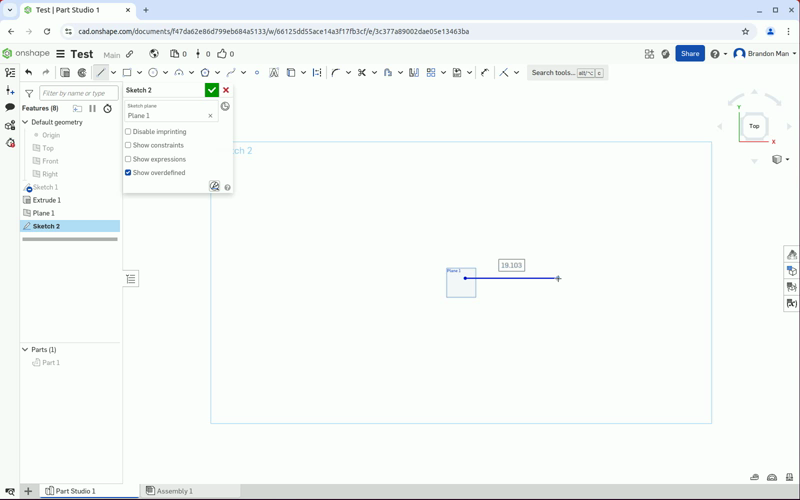
mouse_move(558, 201)
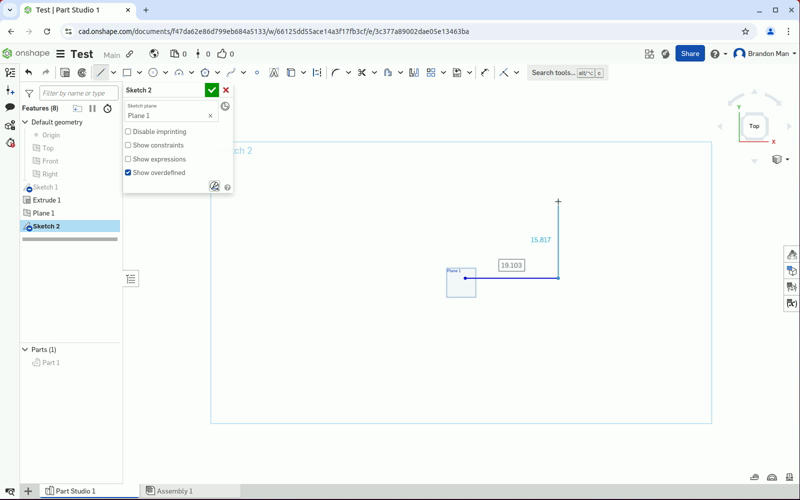
click(558, 201)
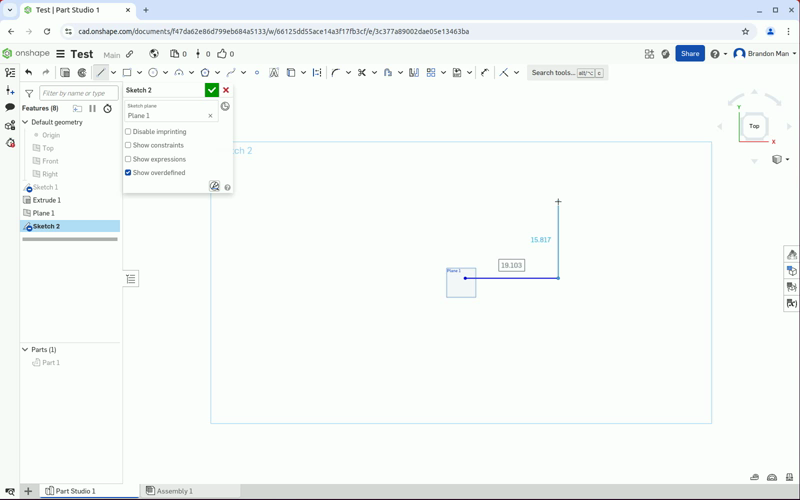
key_up(shift)
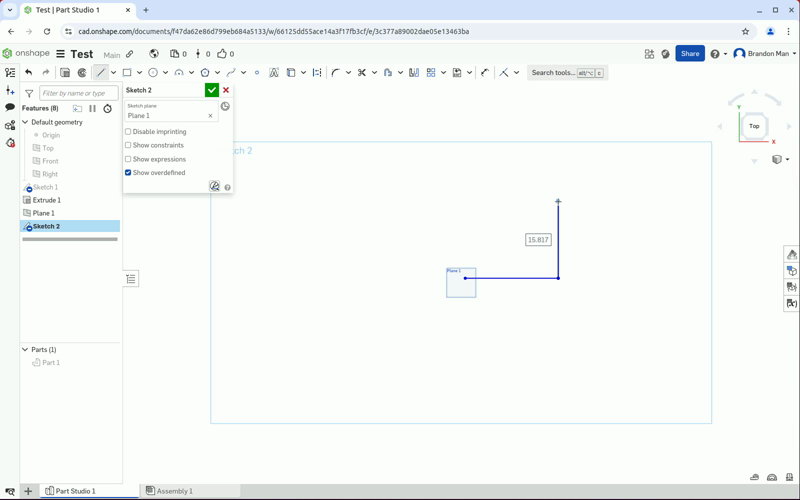
key_down(shift)
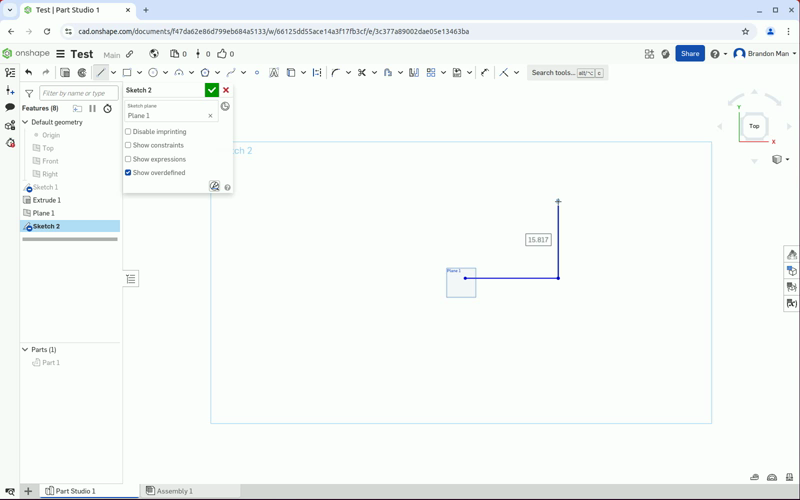
mouse_move(465, 201)
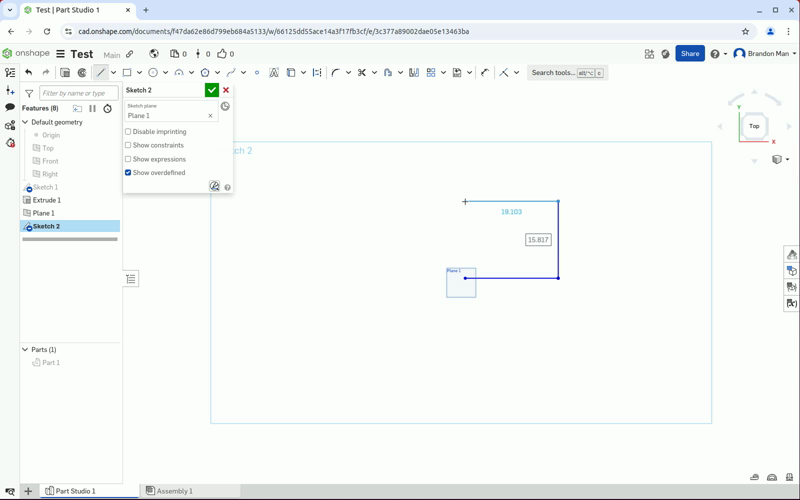
click(465, 201)
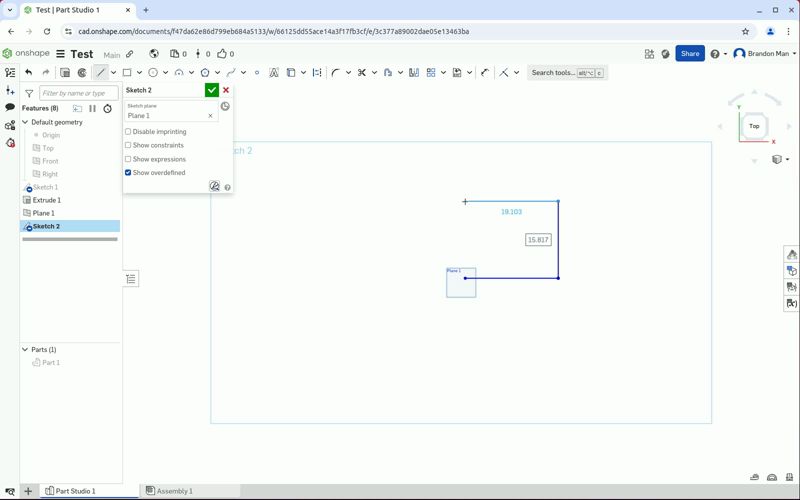
key_up(shift)
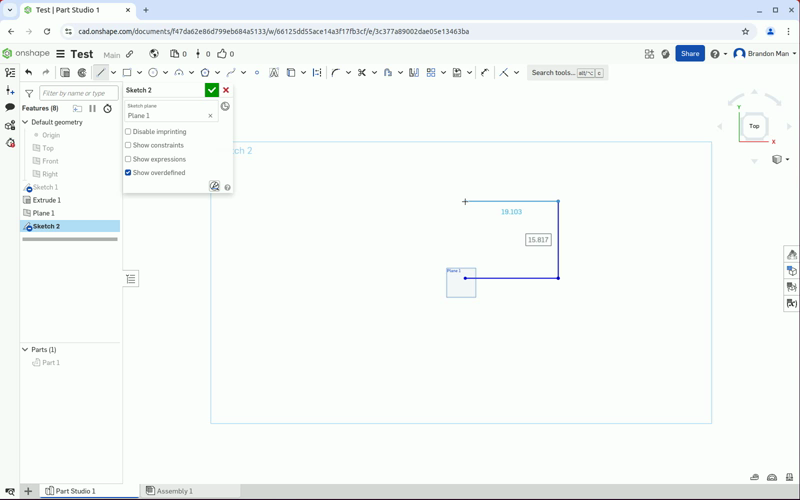
key_down(shift)
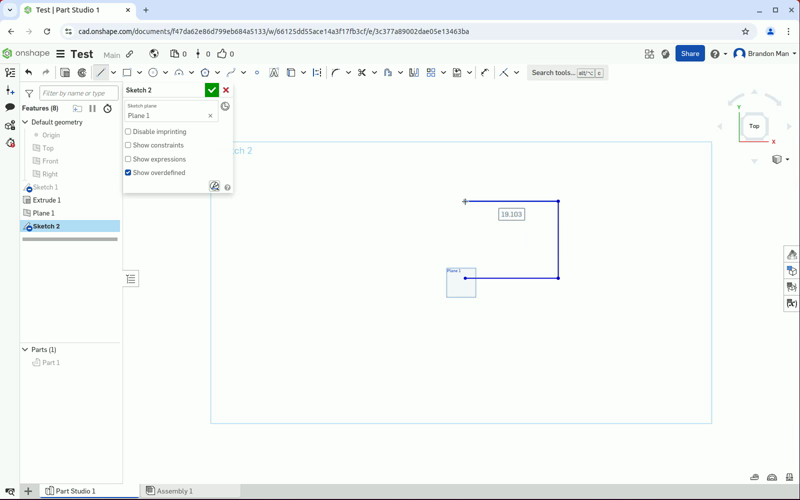
mouse_move(465, 278)
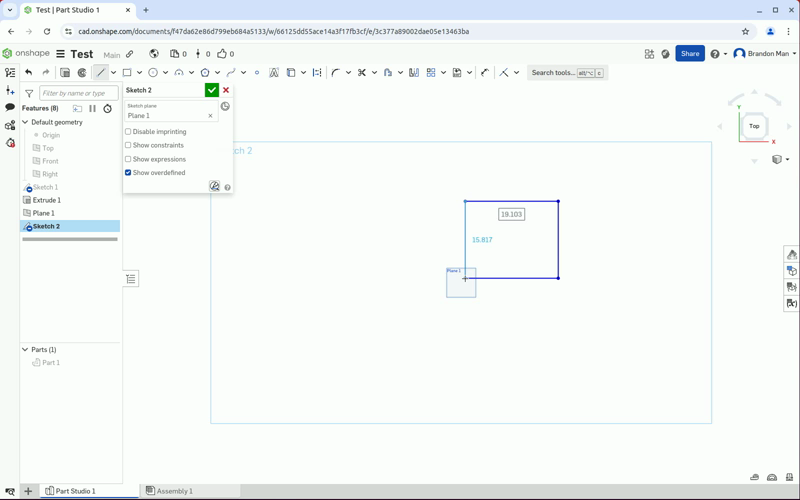
key_up(shift)
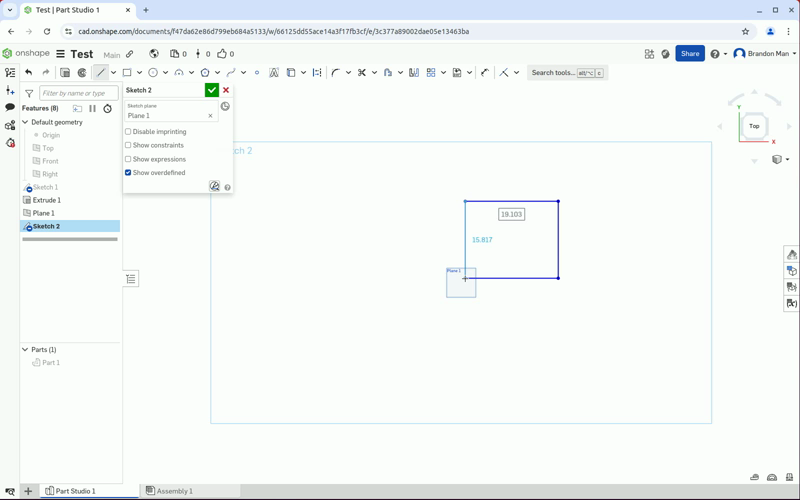
click(465, 278)
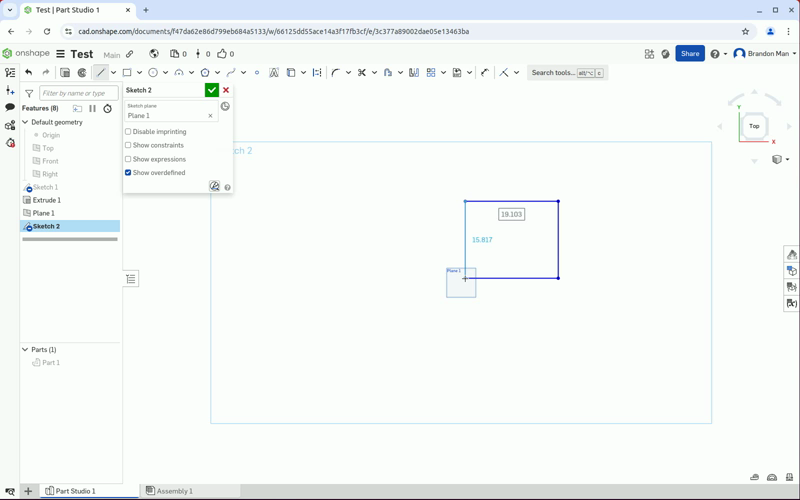
key(esc)
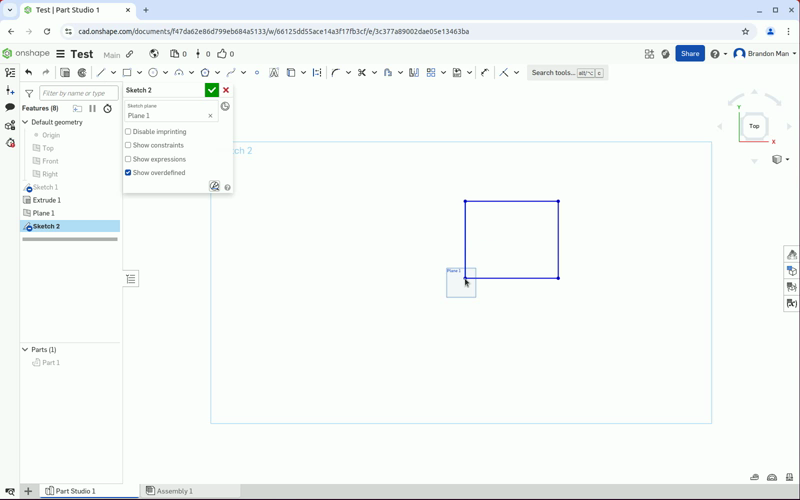
mouse_move(479, 218)
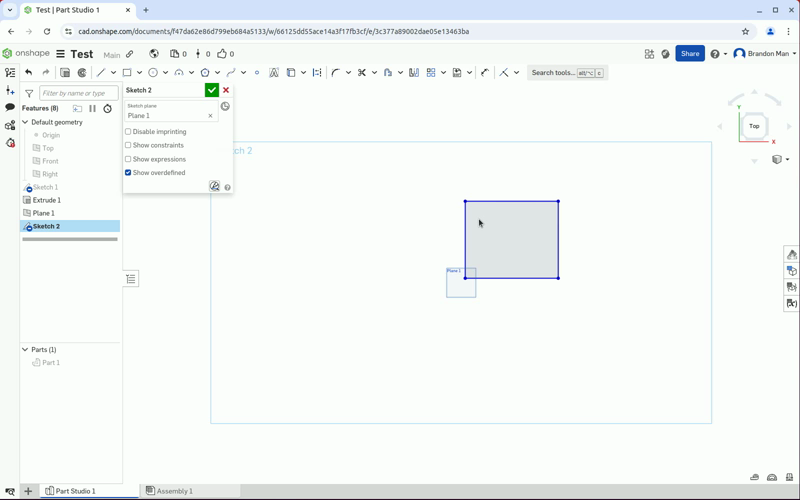
click(479, 218)
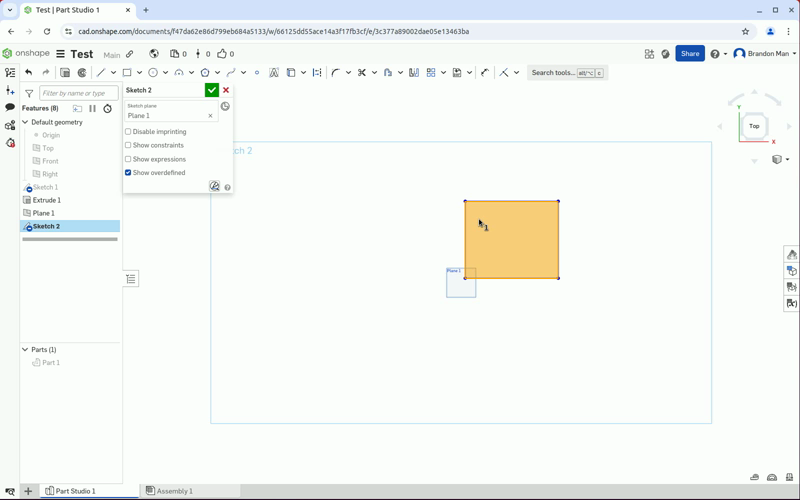
mouse_move(73, 352)
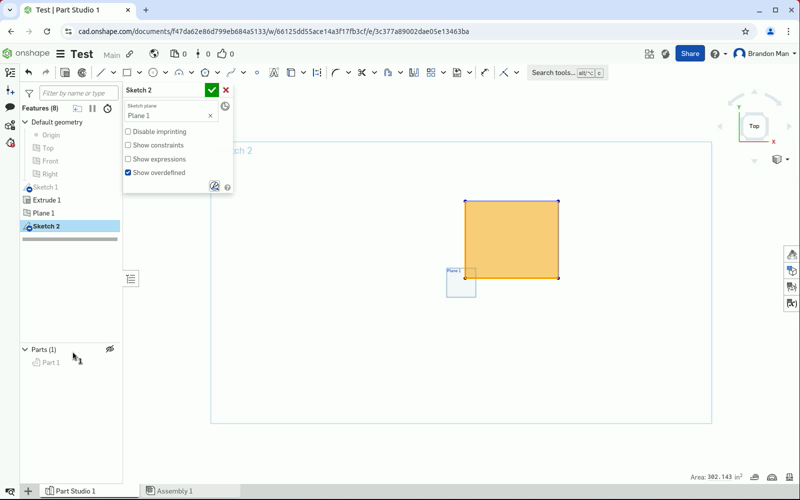
key(shift+y)
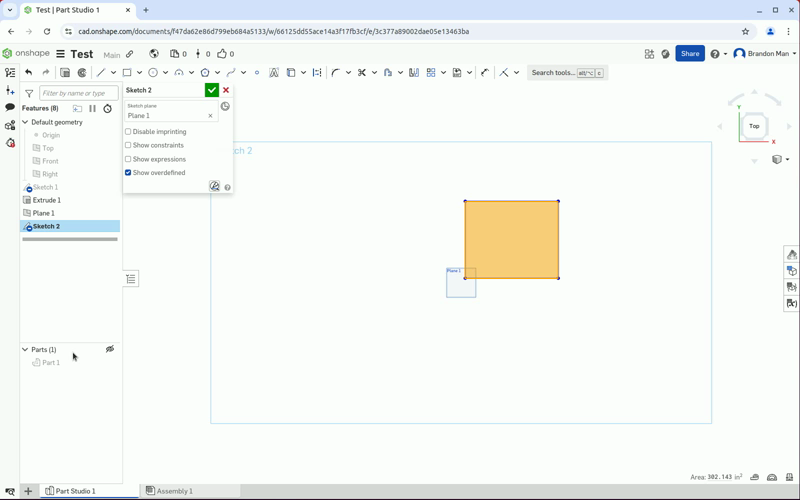
key(shift+e)
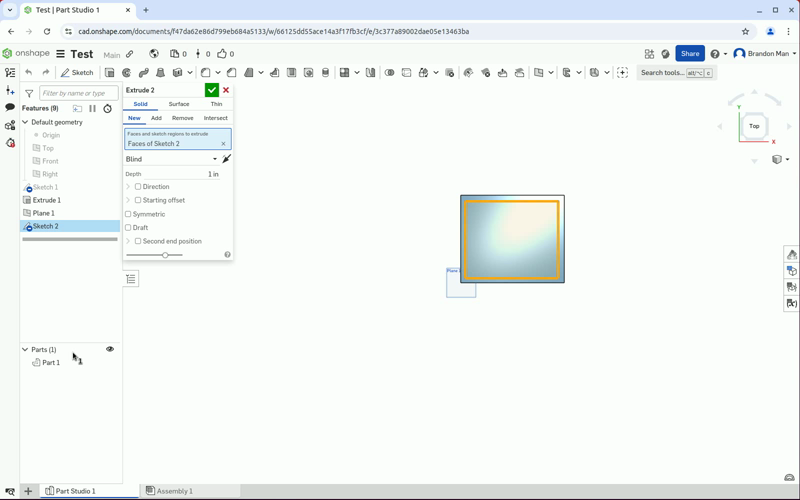
mouse_move(143, 106)
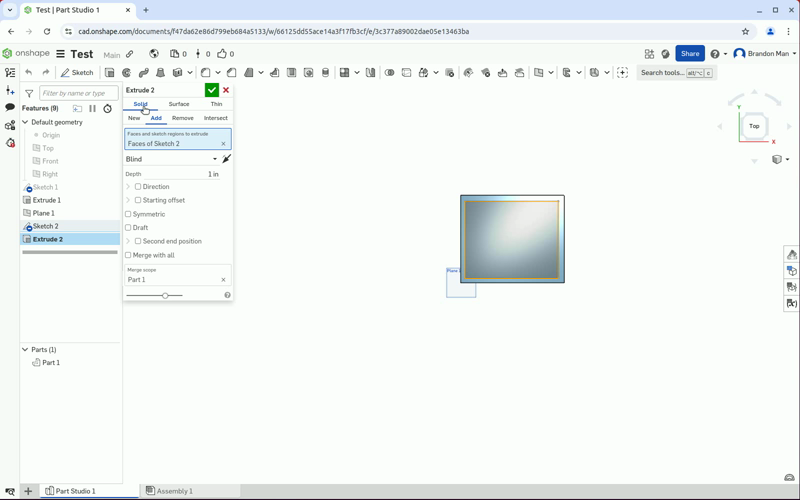
click(143, 106)
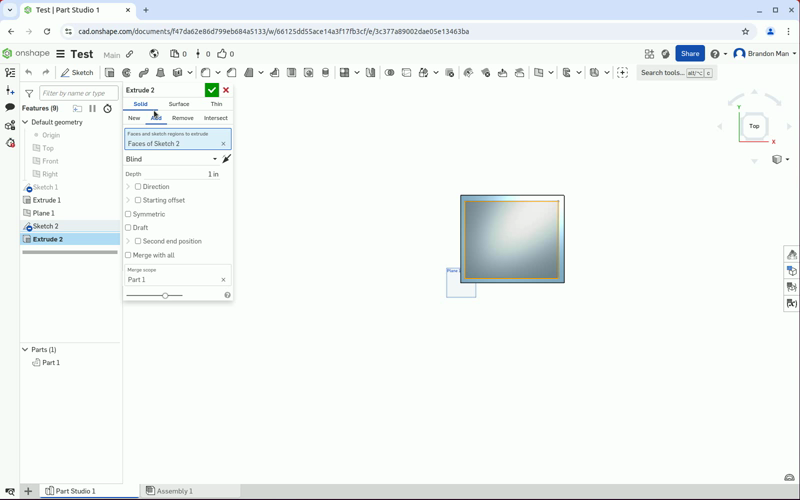
mouse_move(186, 120)
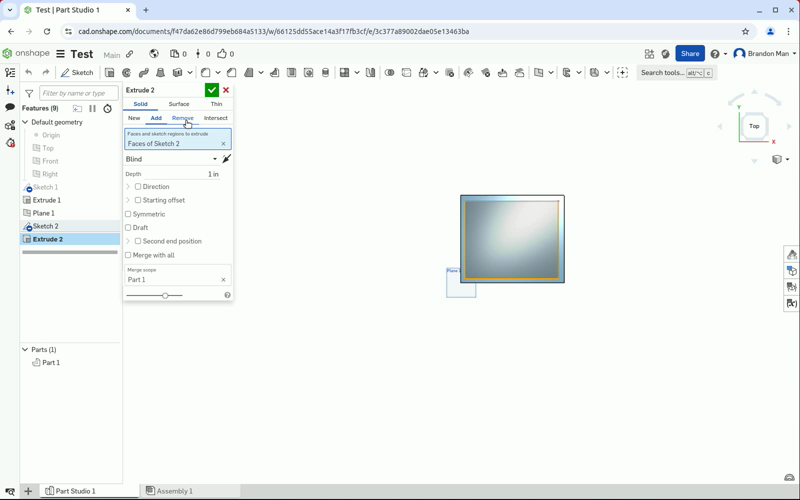
click(186, 120)
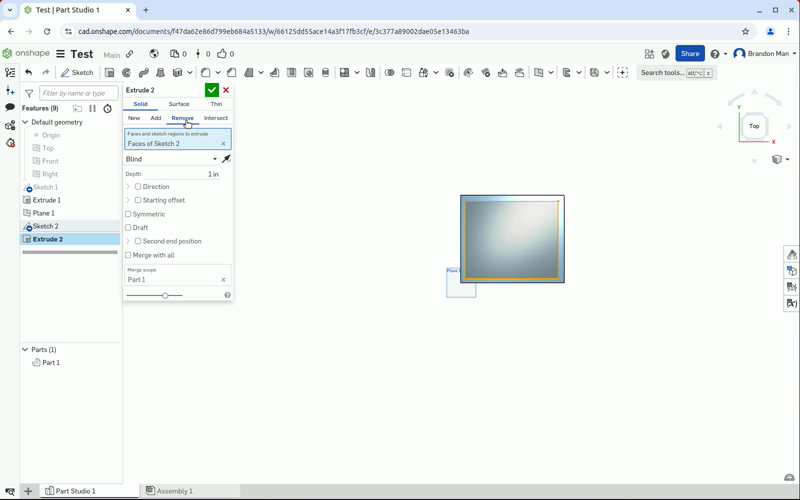
key(tab, 4)
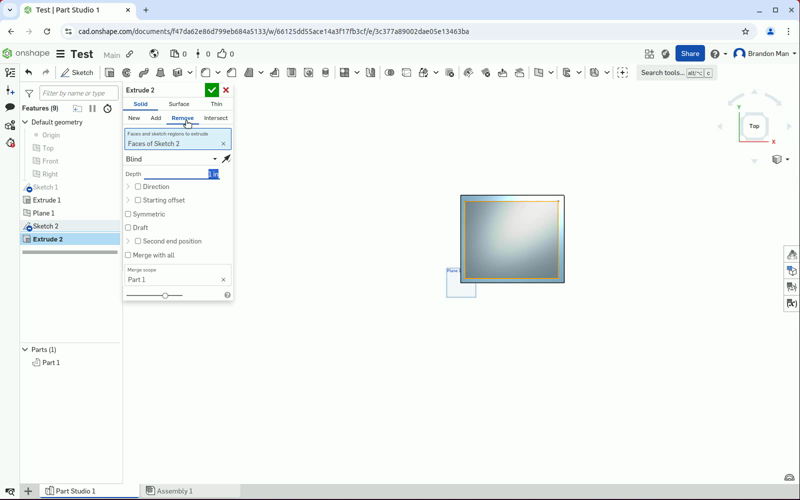
text(7.462)
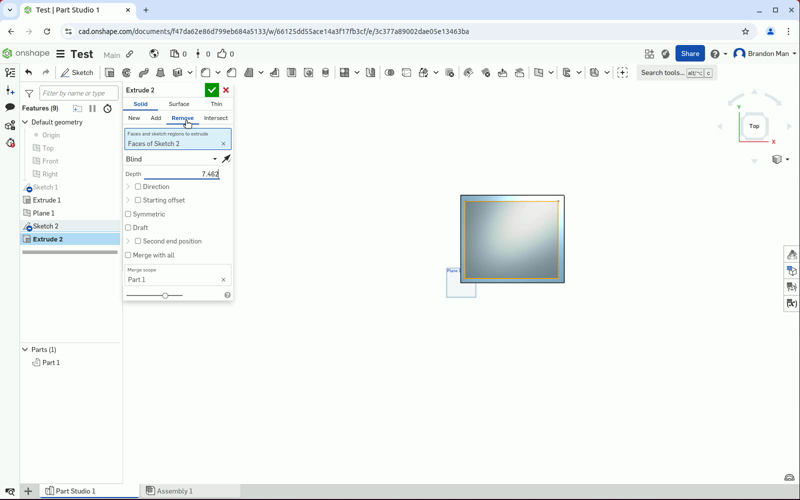
key(tab, 6)
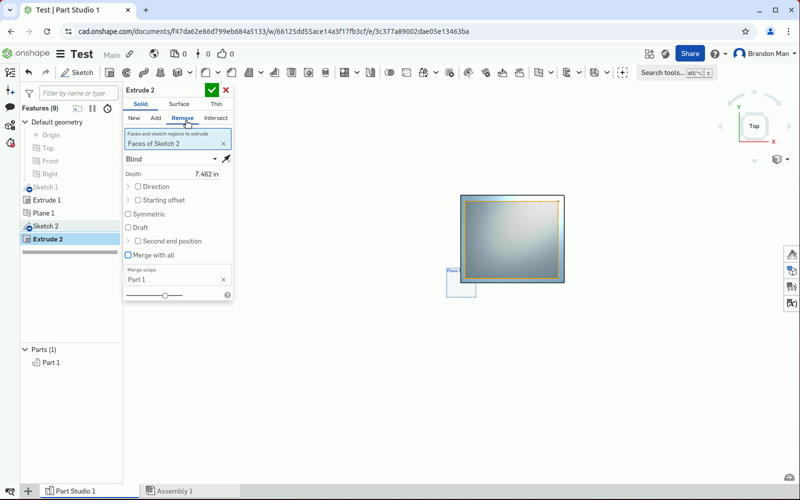
key(space)
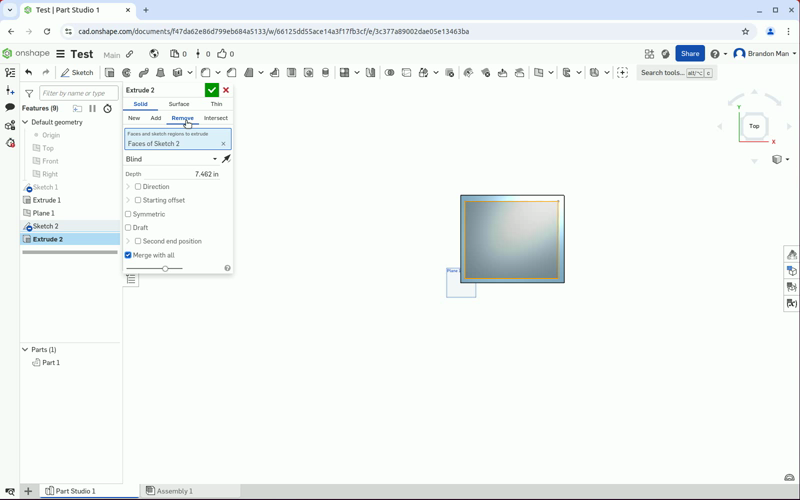
key(enter)
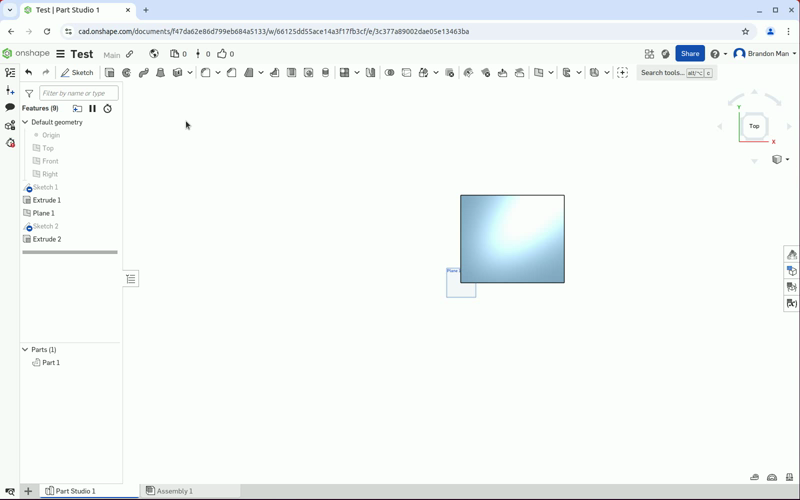
key(shift+h)
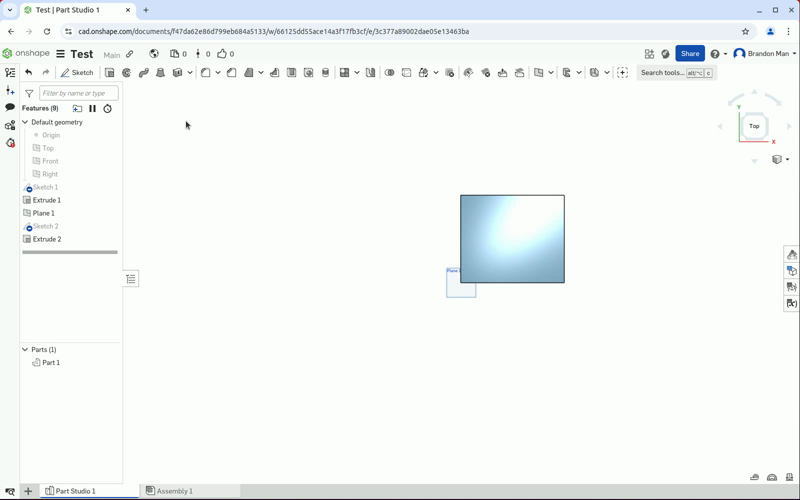
key(shift+h)
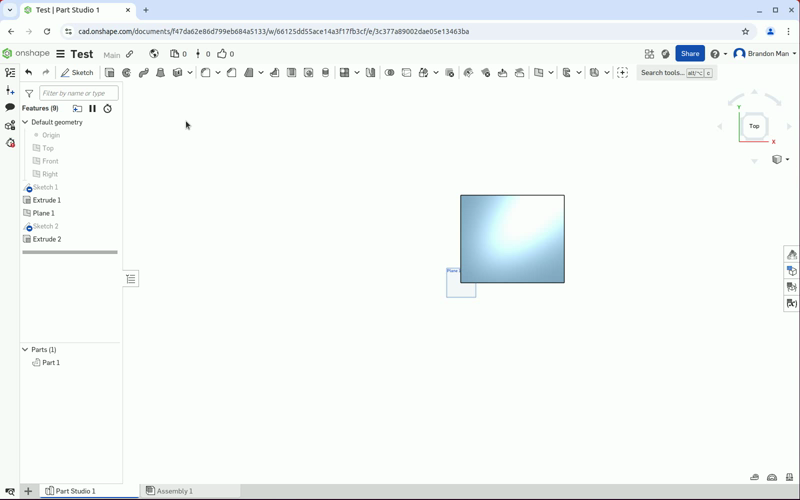
mouse_move(73, 189)
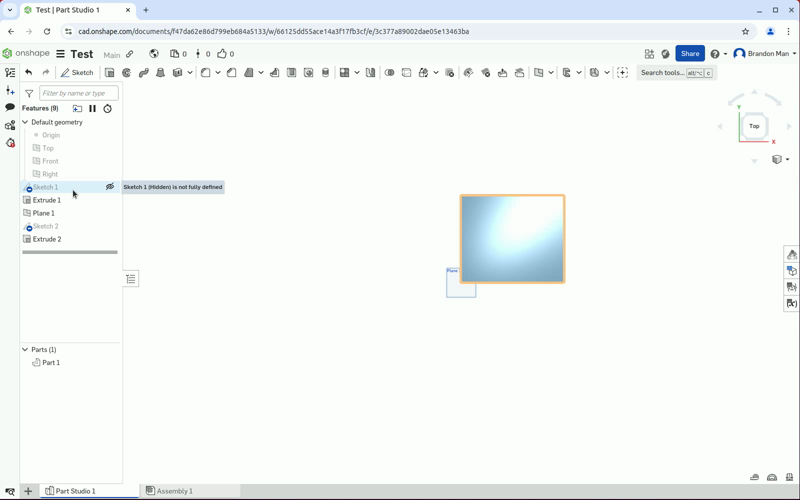
click(73, 189)
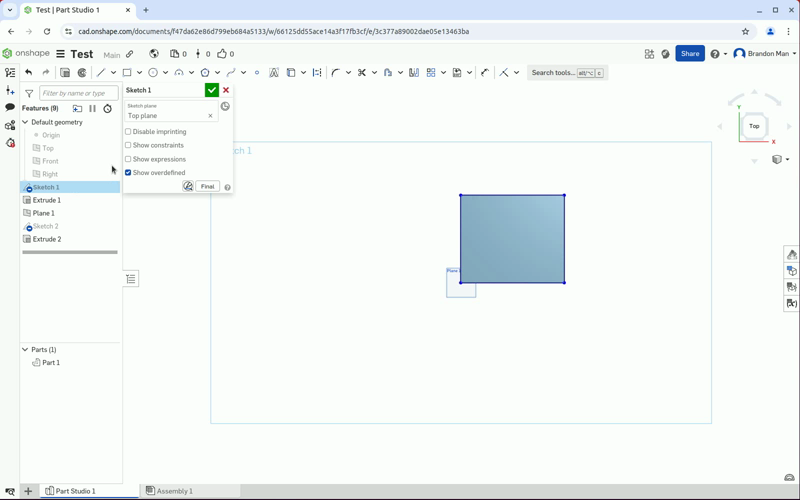
mouse_move(229, 92)
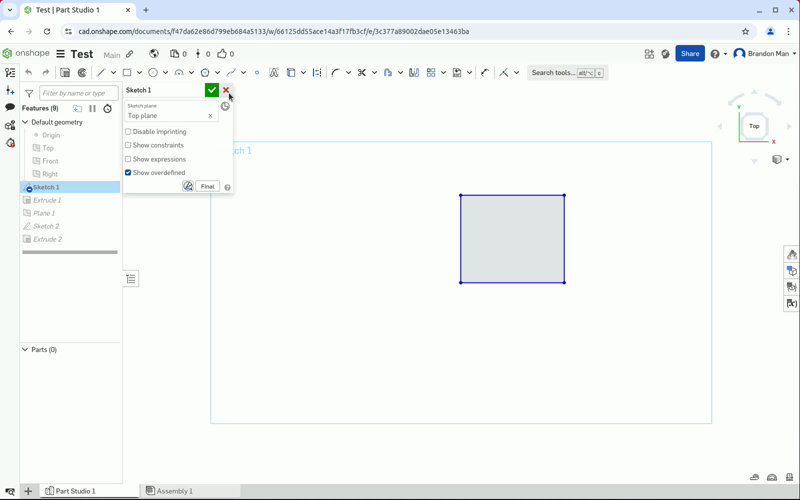
click(229, 92)
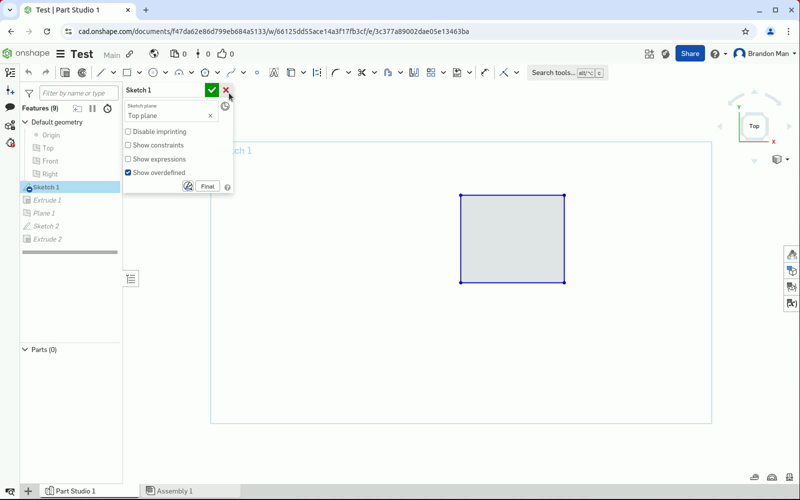
key(shift+s)
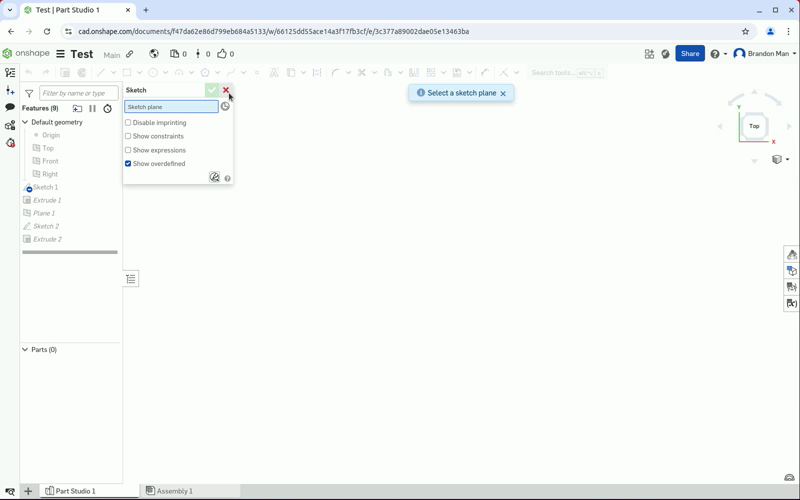
mouse_move(73, 215)
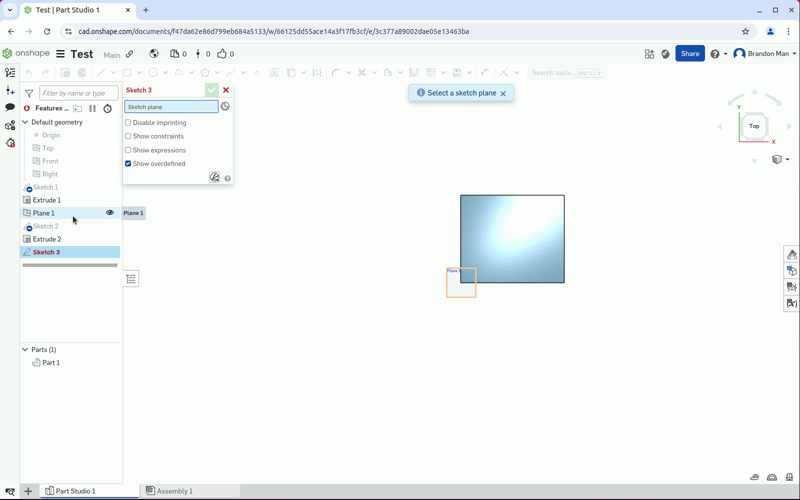
click(73, 215)
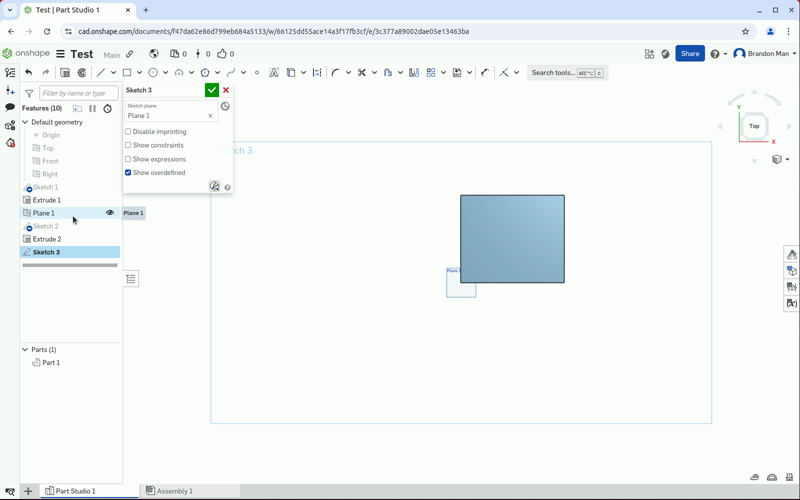
mouse_move(73, 352)
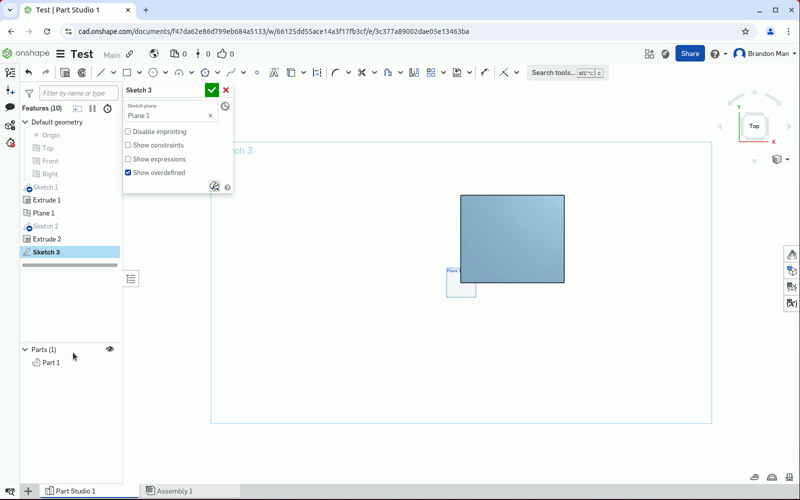
key(y)
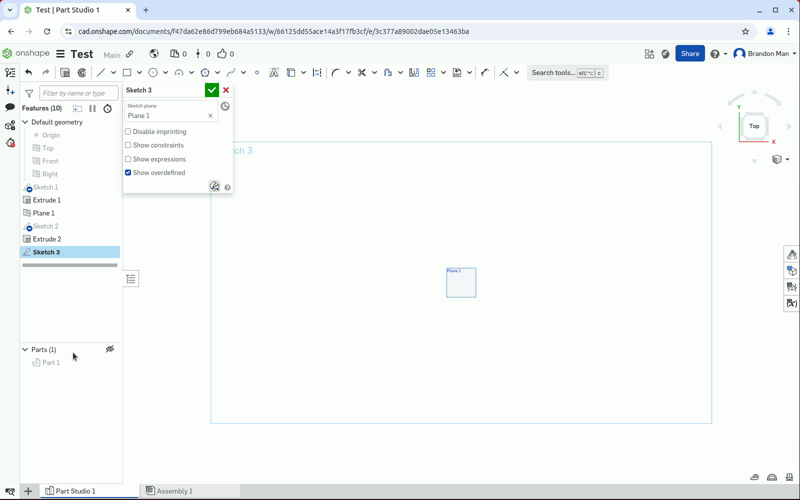
key(l)
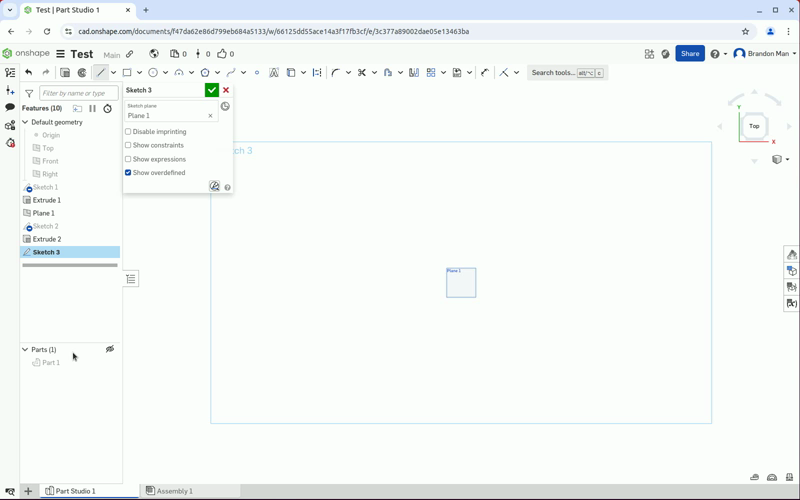
key_down(shift)
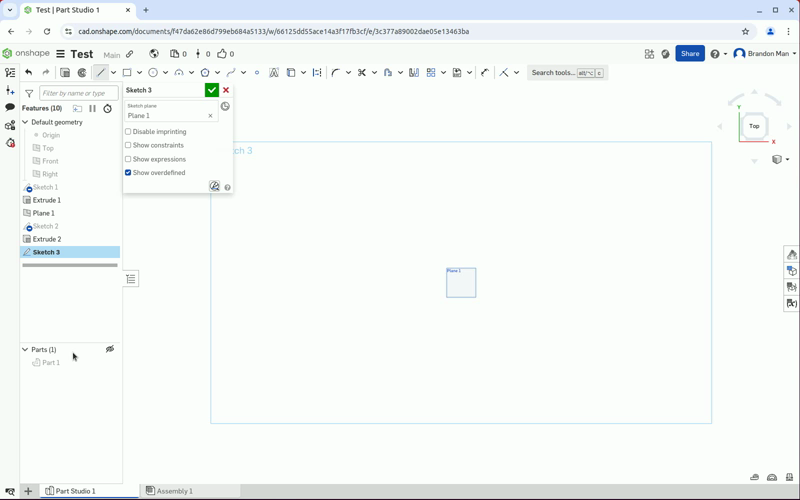
mouse_move(451, 292)
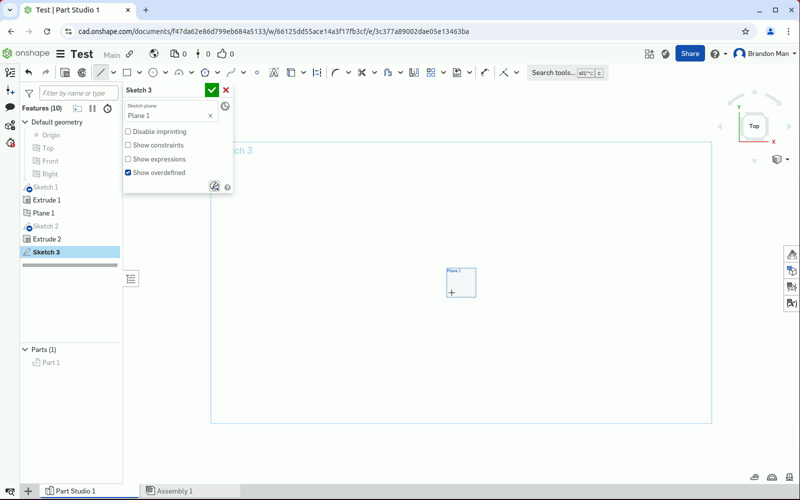
click(451, 292)
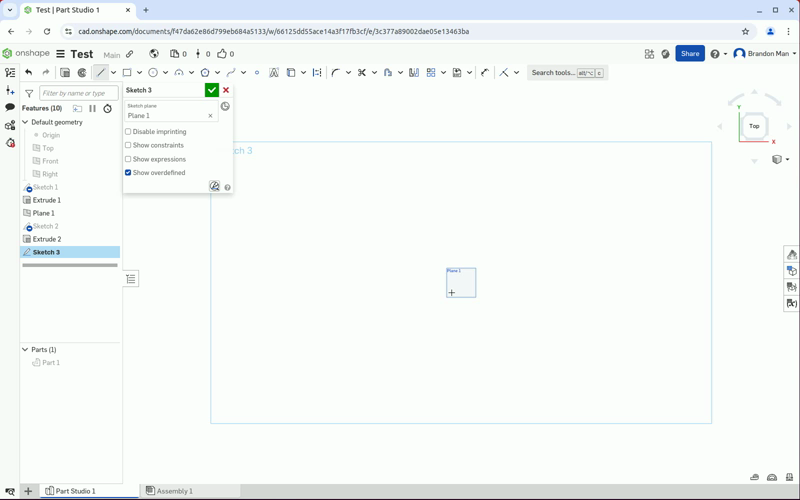
key_up(shift)
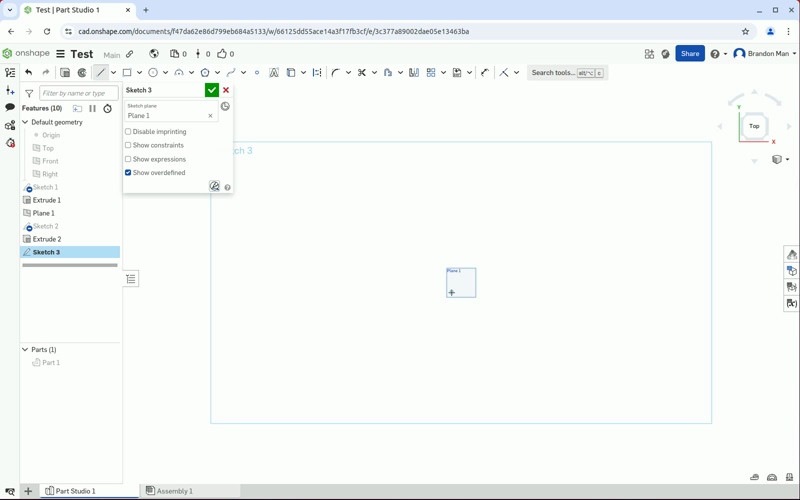
key_down(shift)
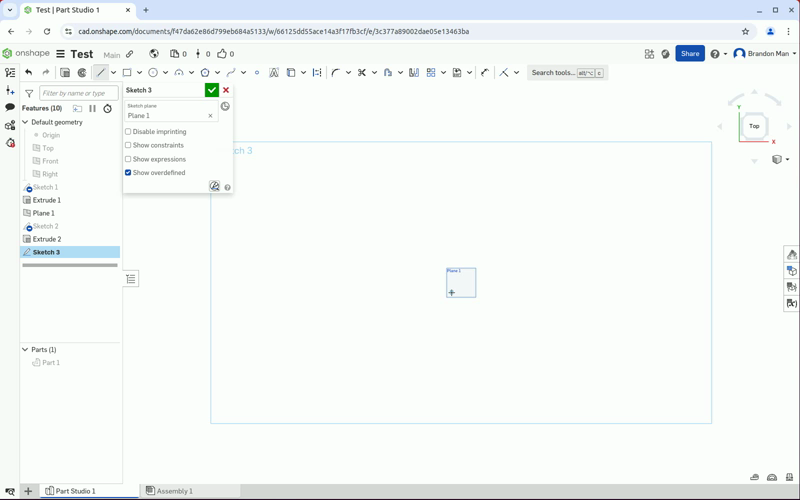
mouse_move(573, 292)
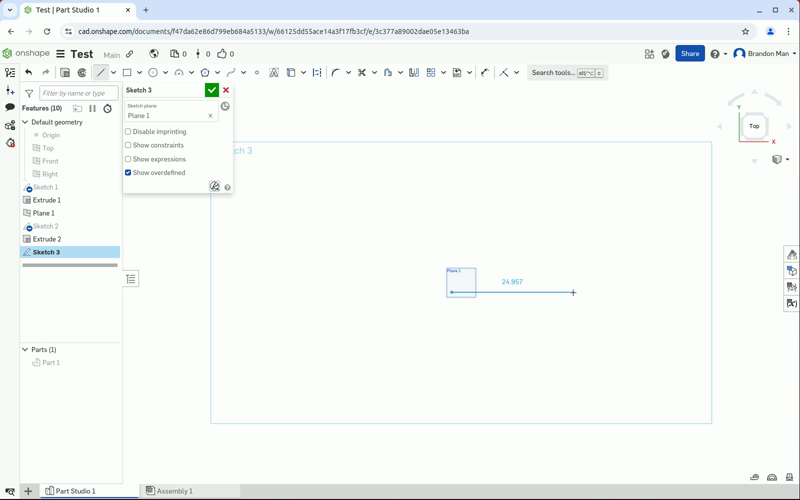
click(573, 292)
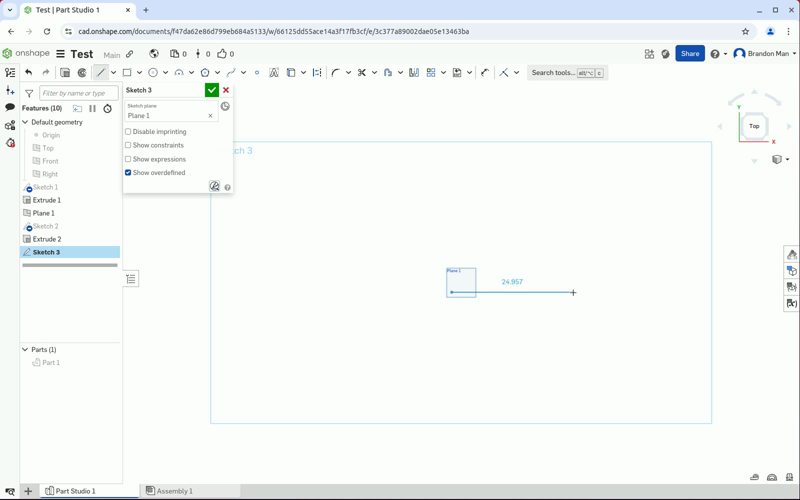
key_up(shift)
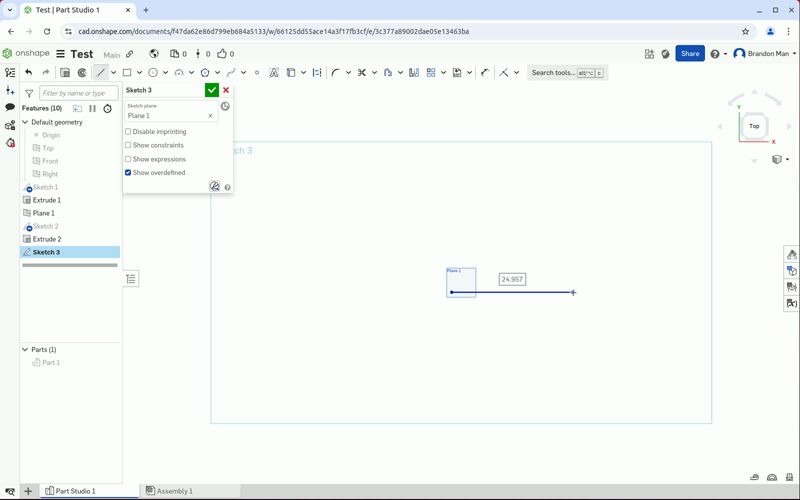
key_down(shift)
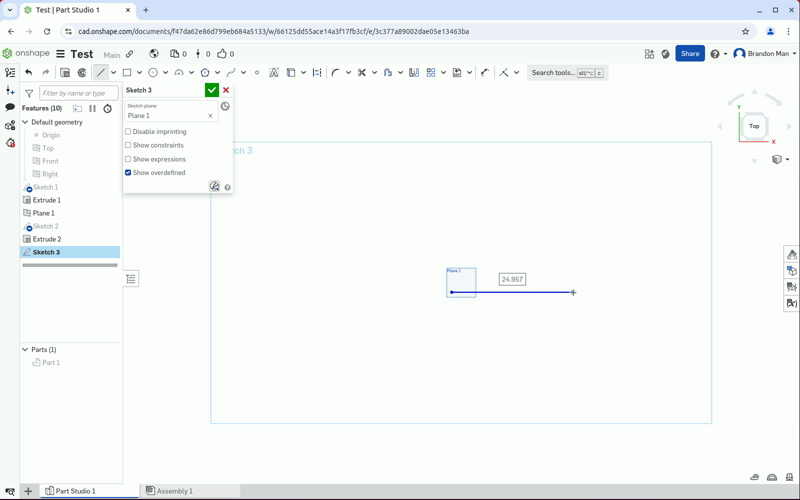
mouse_move(573, 176)
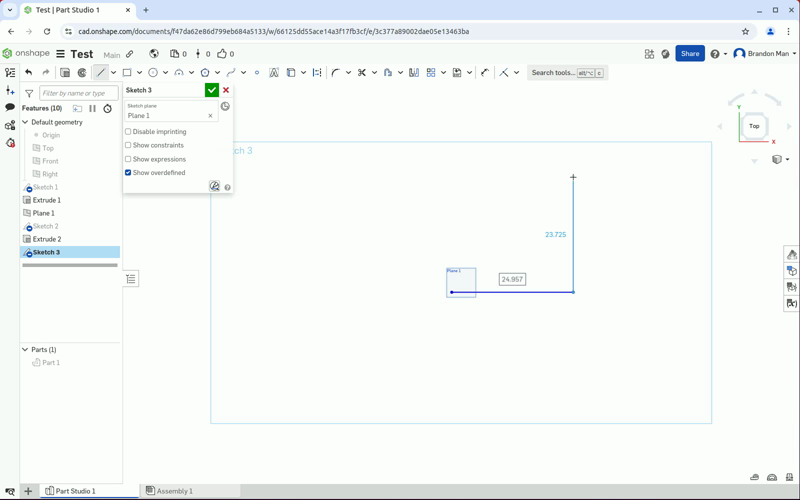
click(573, 176)
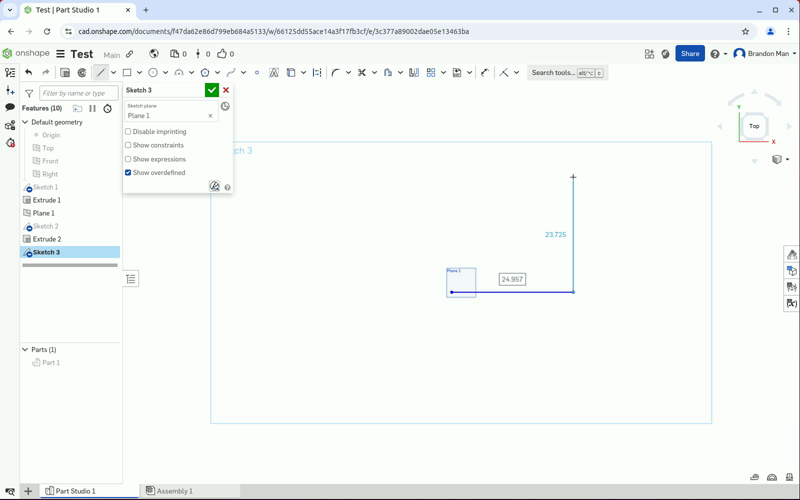
key_up(shift)
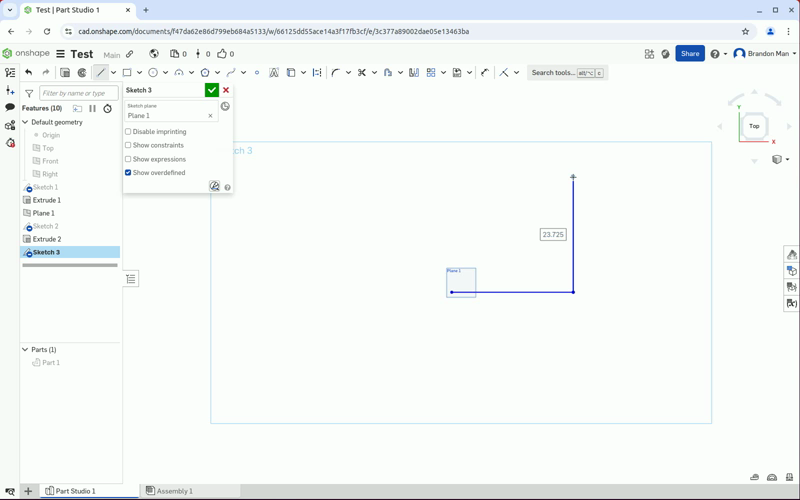
key_down(shift)
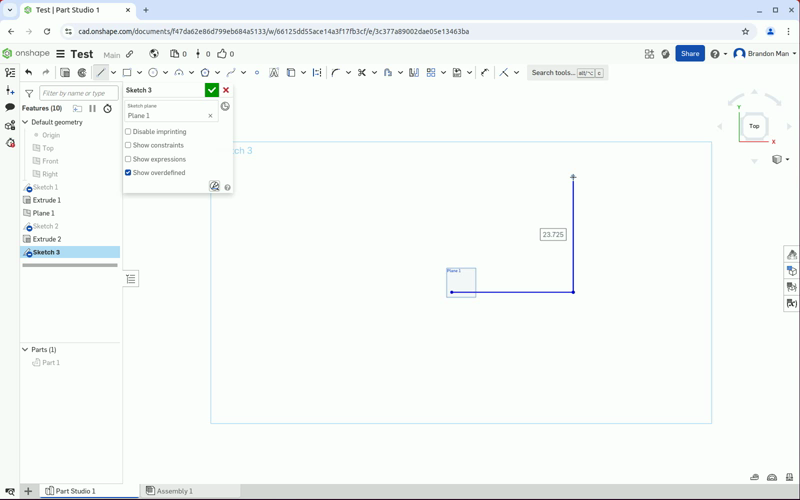
mouse_move(451, 176)
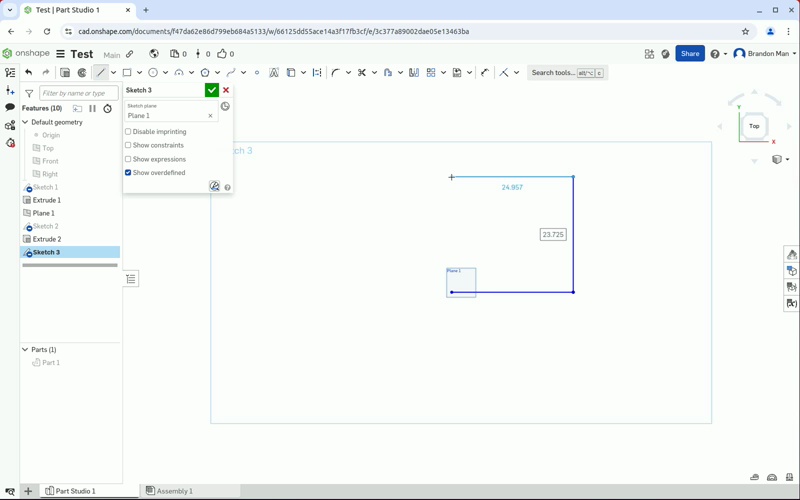
click(451, 176)
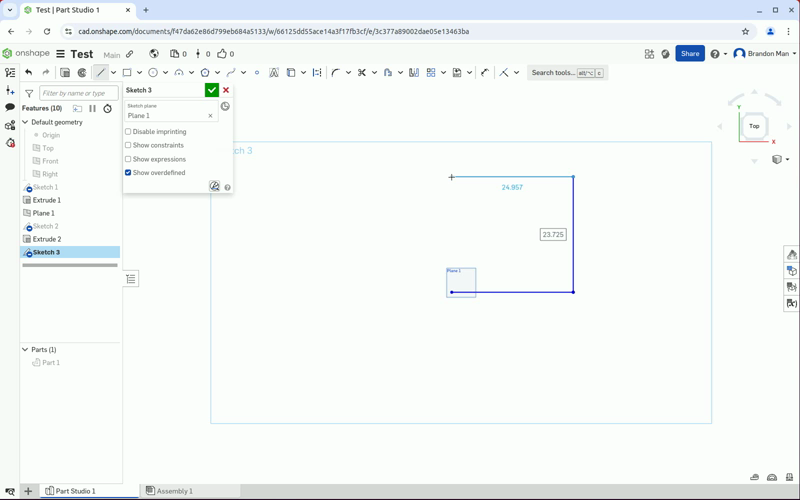
key_up(shift)
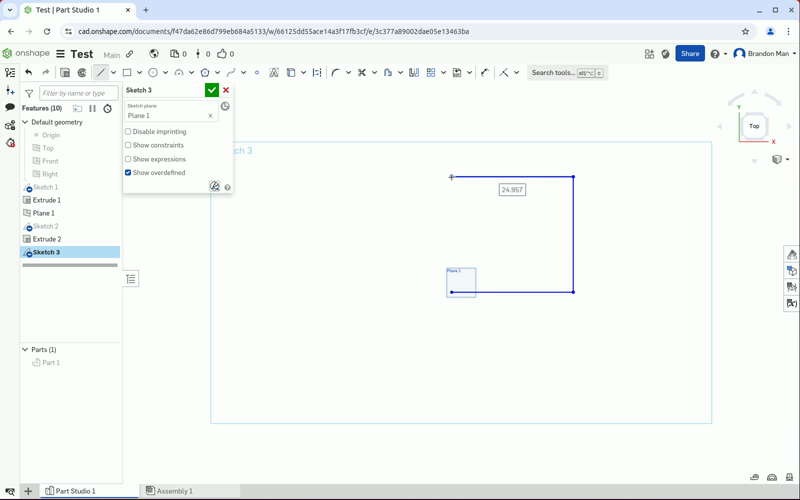
key_down(shift)
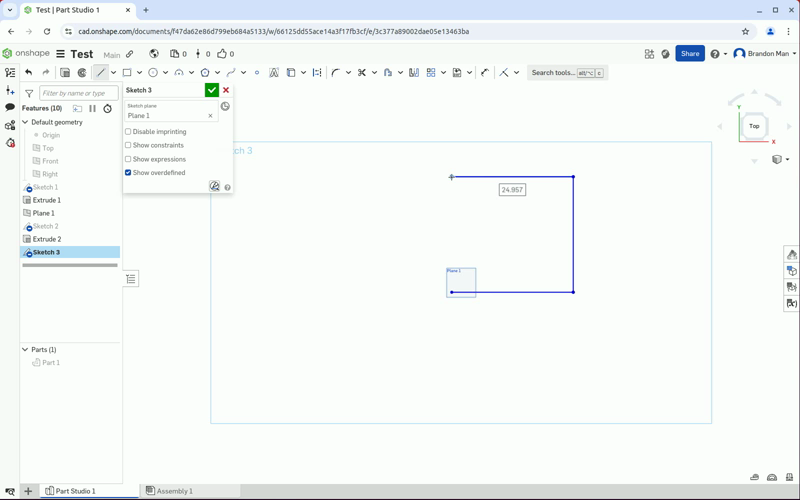
mouse_move(451, 292)
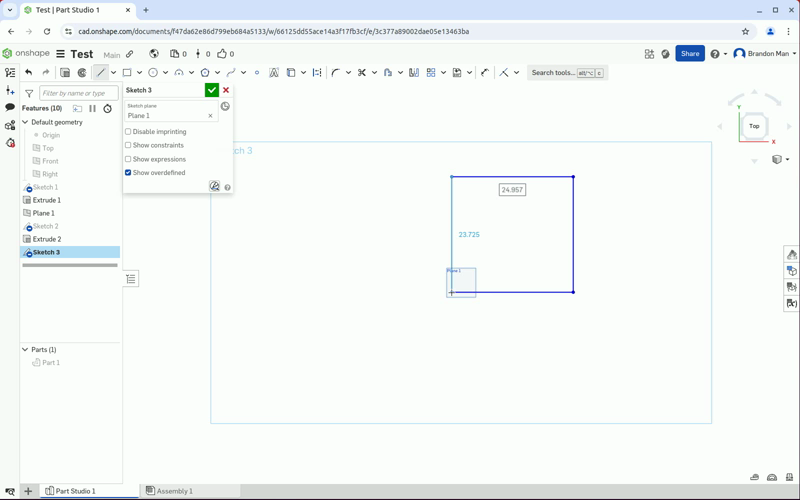
key_up(shift)
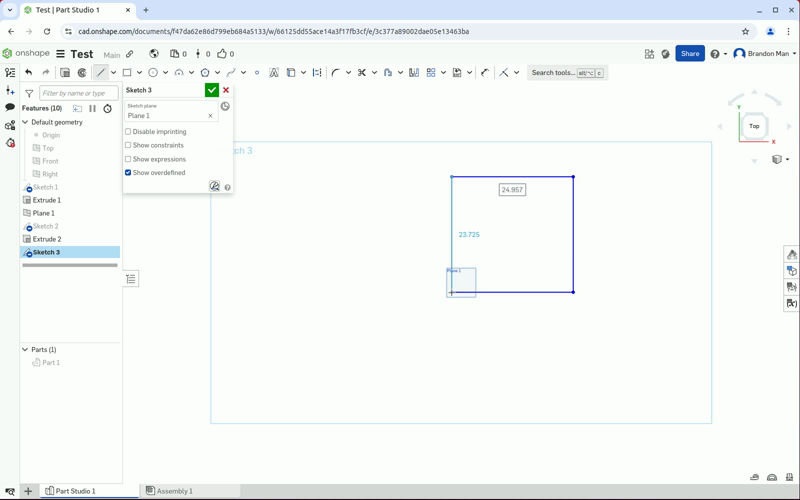
click(451, 292)
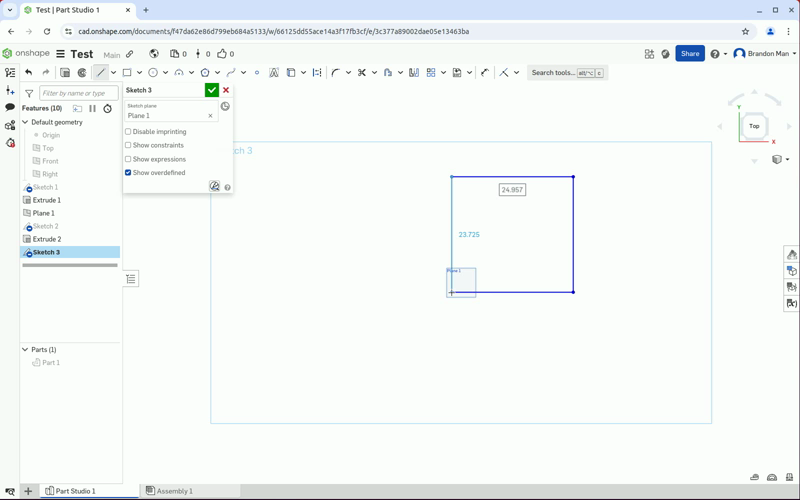
key(esc)
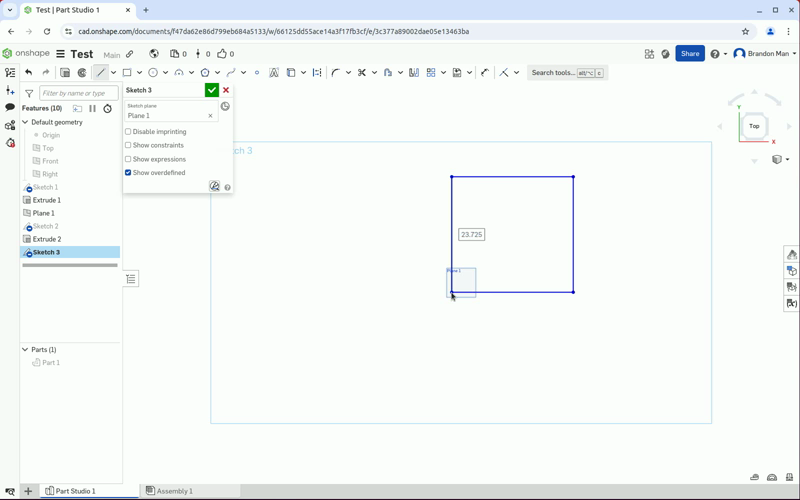
key(l)
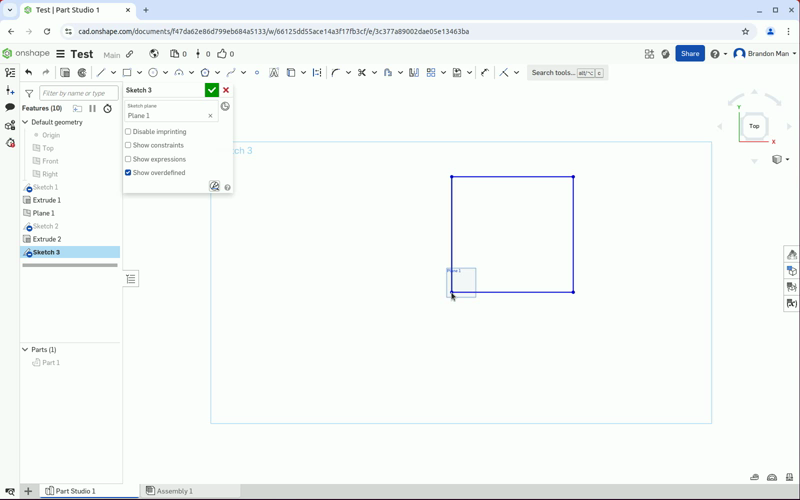
key_down(shift)
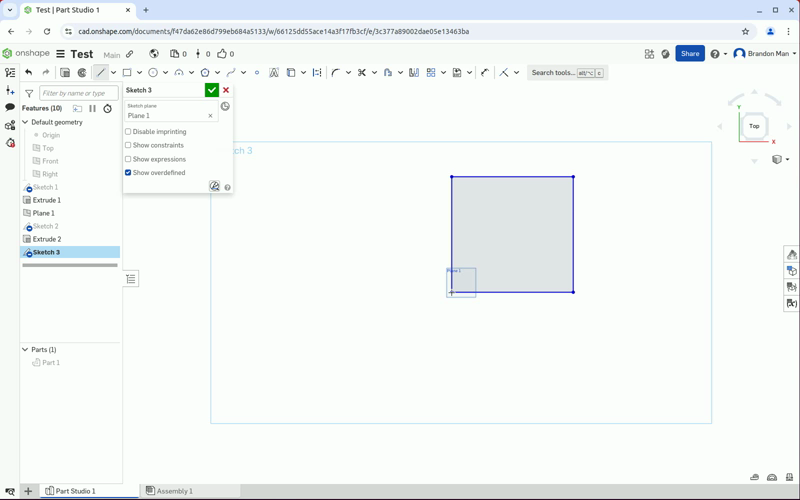
mouse_move(461, 282)
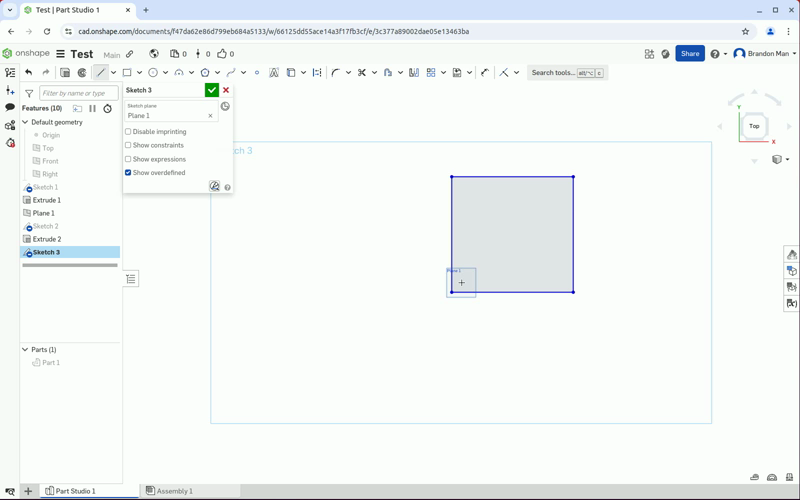
click(461, 282)
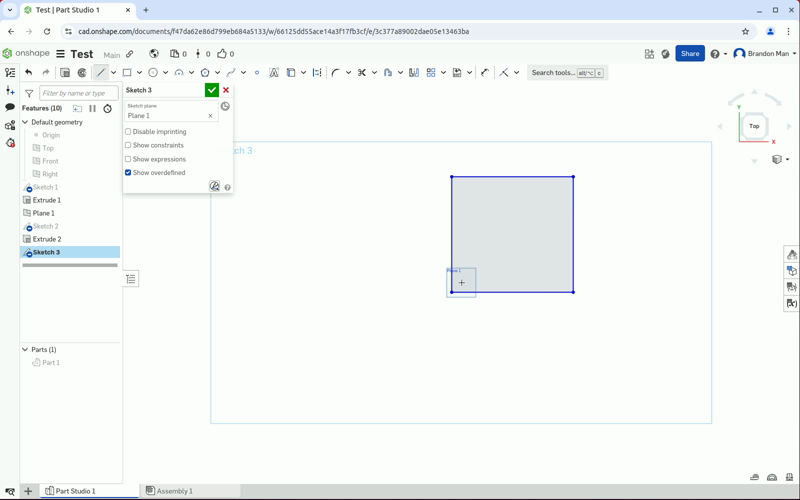
key_up(shift)
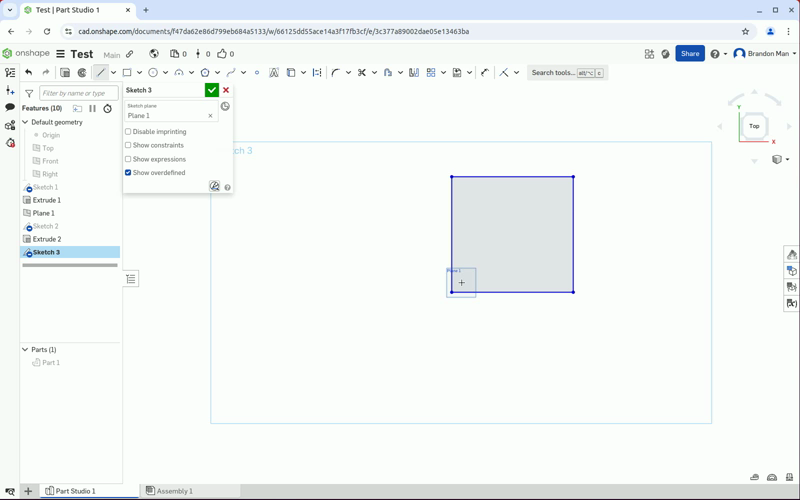
key_down(shift)
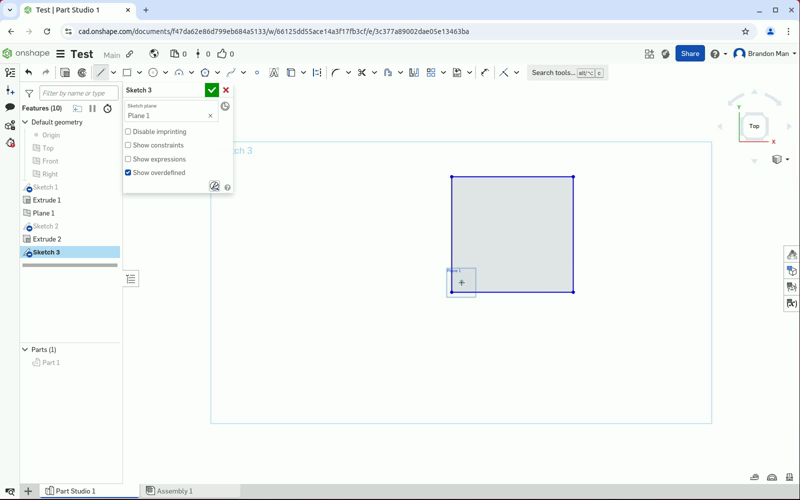
mouse_move(563, 282)
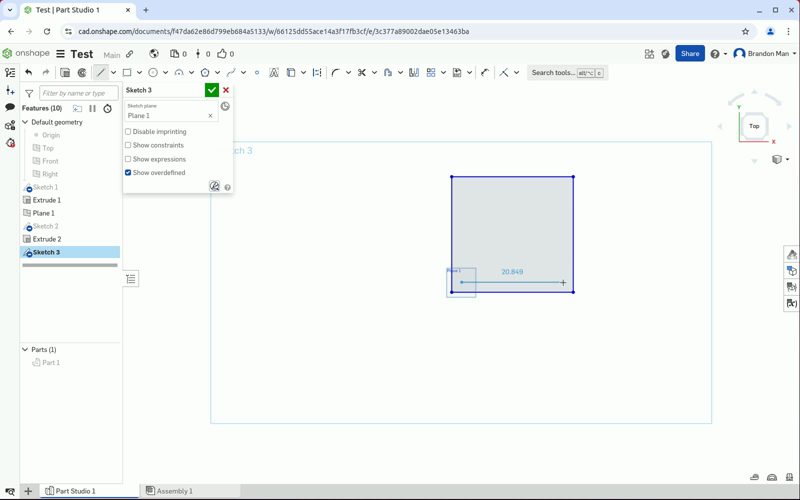
click(563, 282)
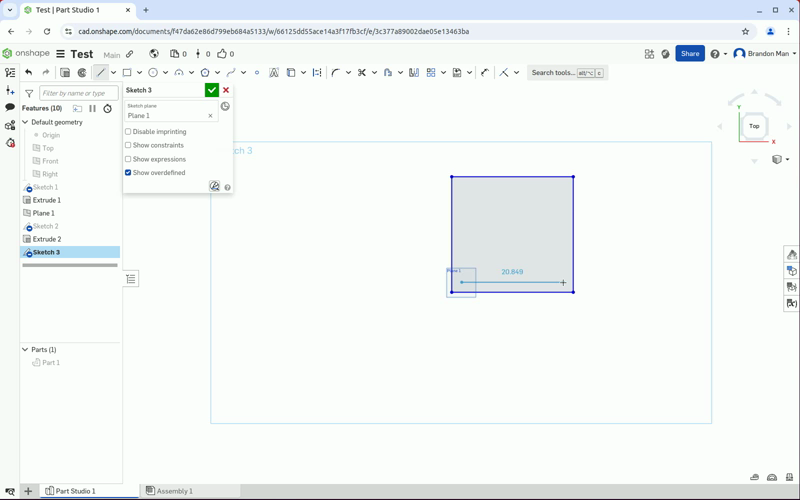
key_up(shift)
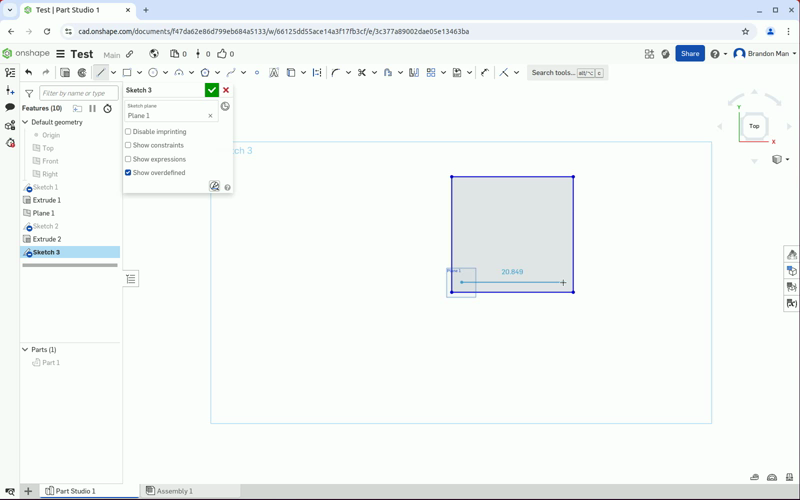
key_down(shift)
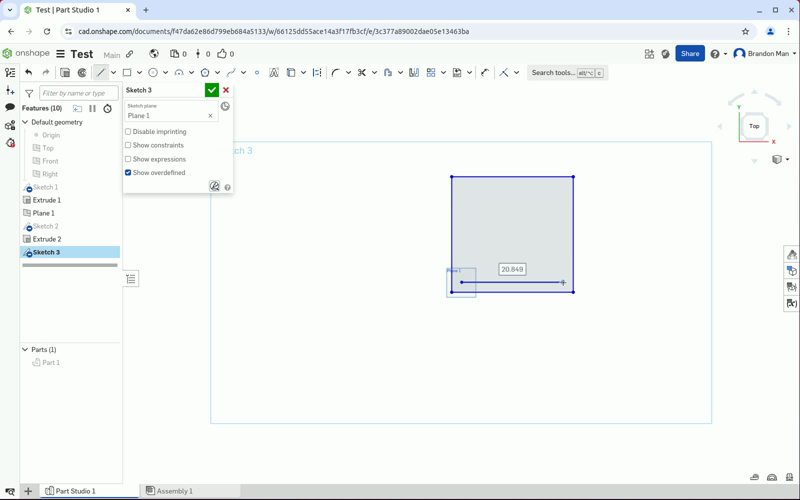
mouse_move(563, 196)
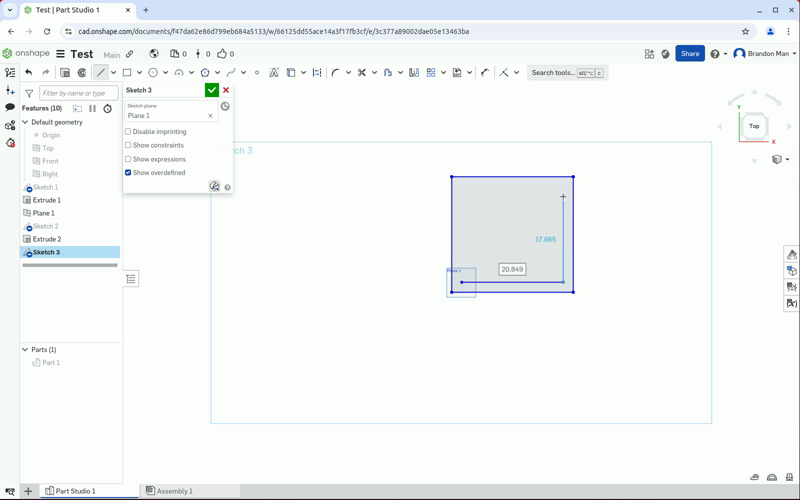
click(563, 196)
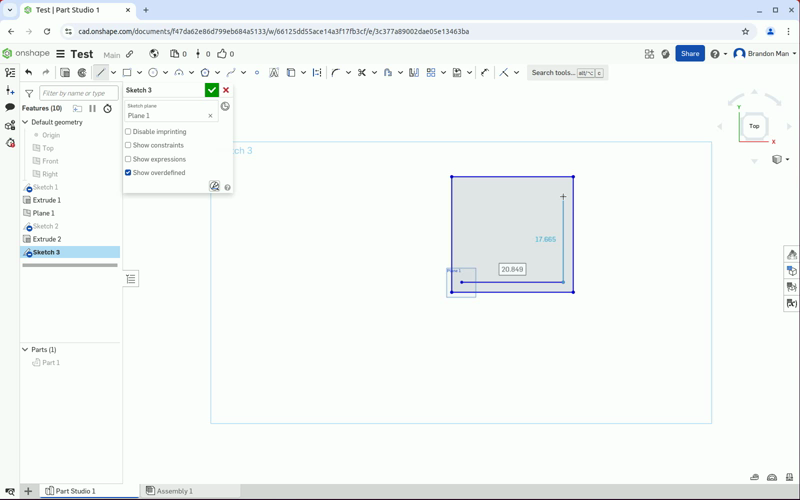
key_up(shift)
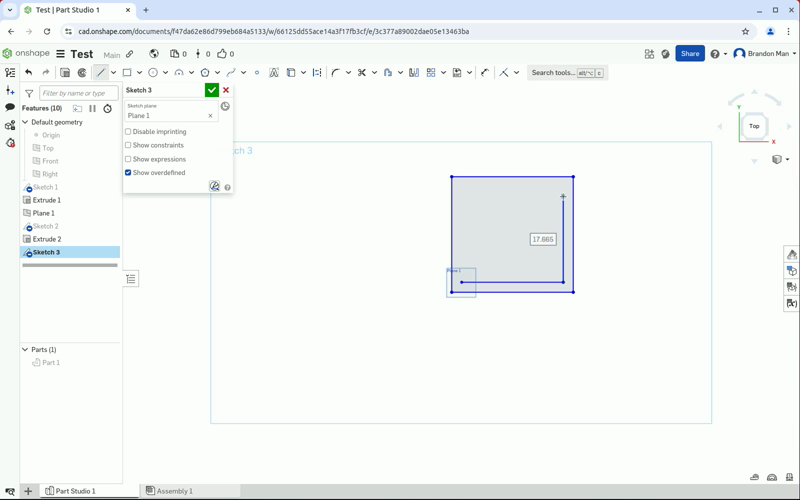
key_down(shift)
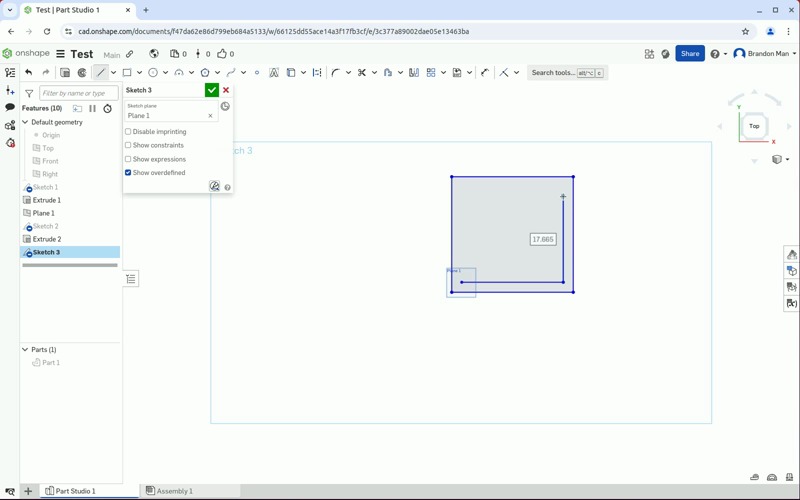
mouse_move(461, 196)
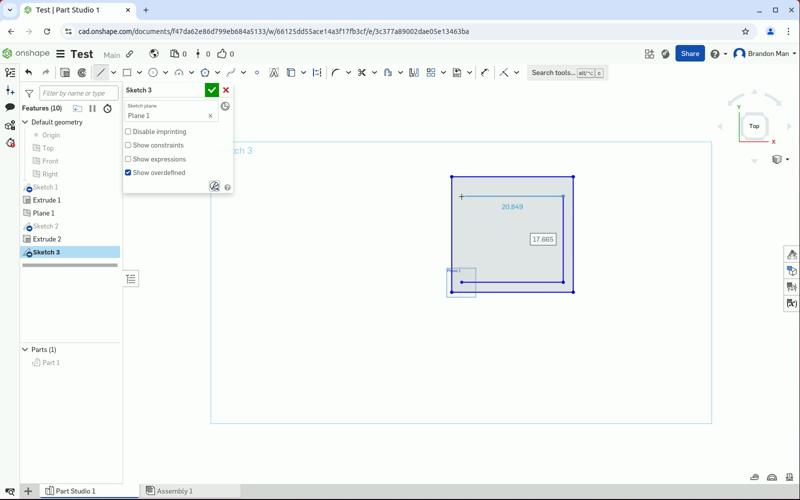
click(461, 196)
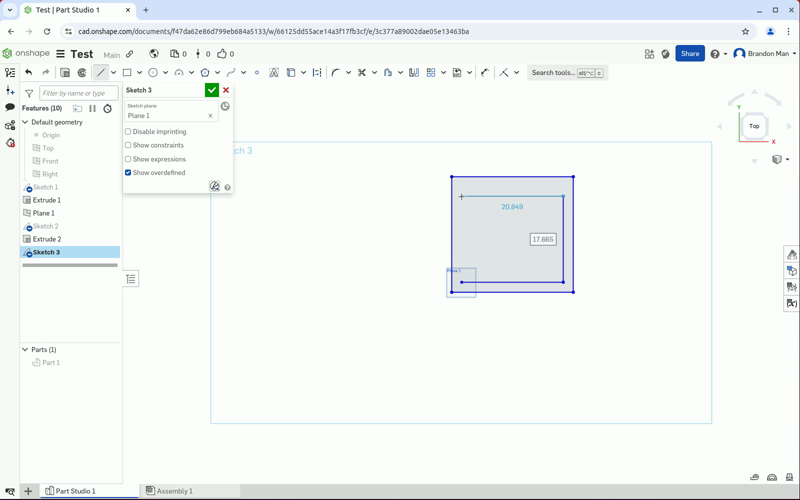
key_up(shift)
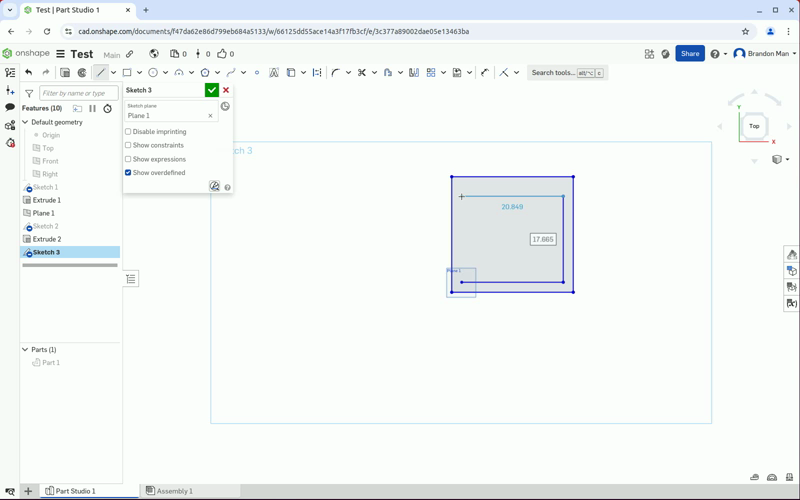
key_down(shift)
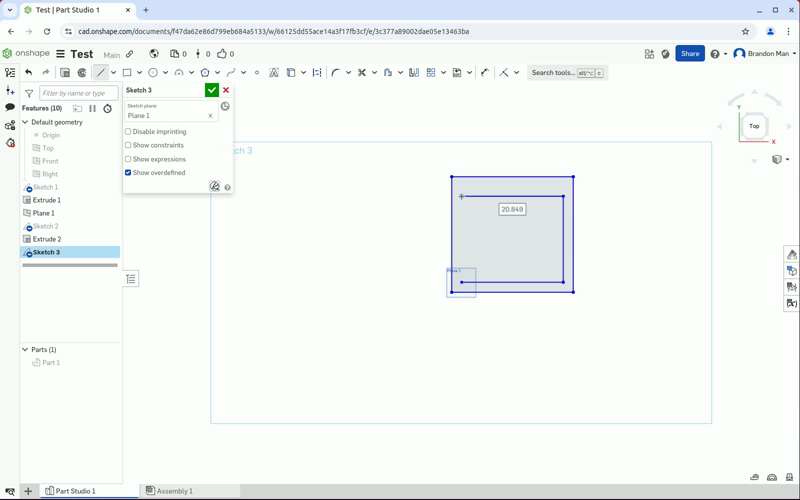
mouse_move(461, 282)
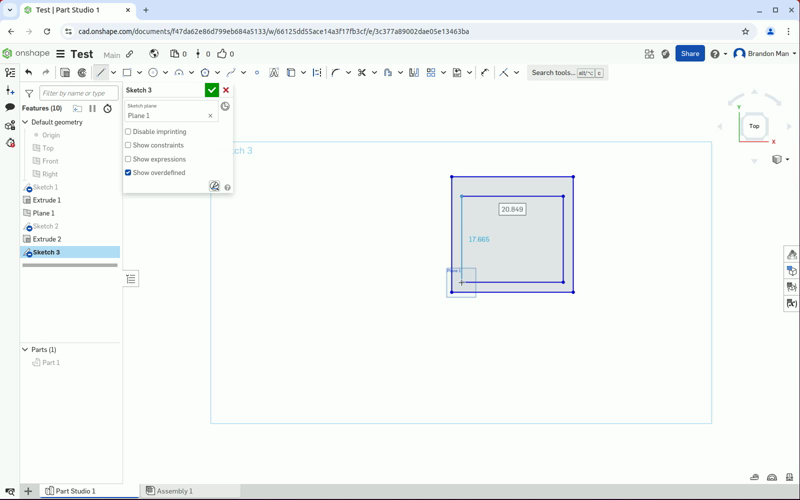
key_up(shift)
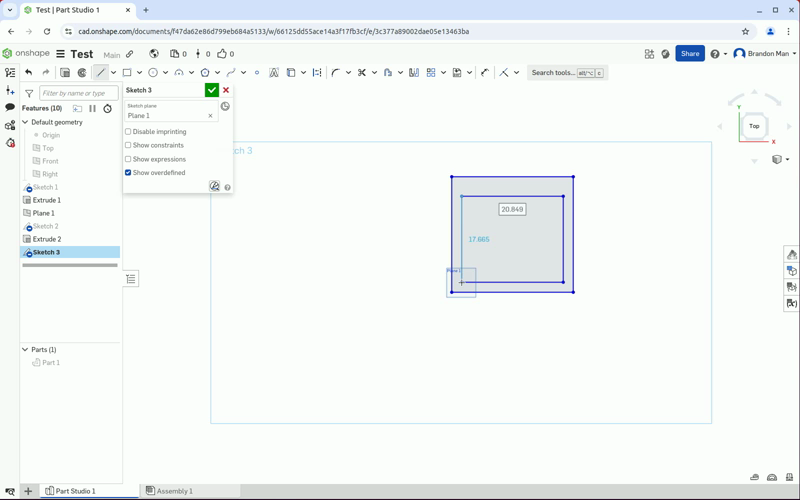
click(461, 282)
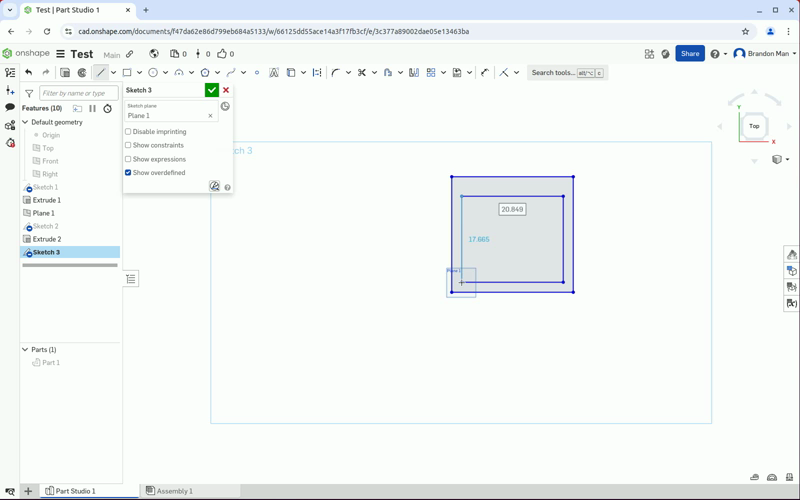
key(esc)
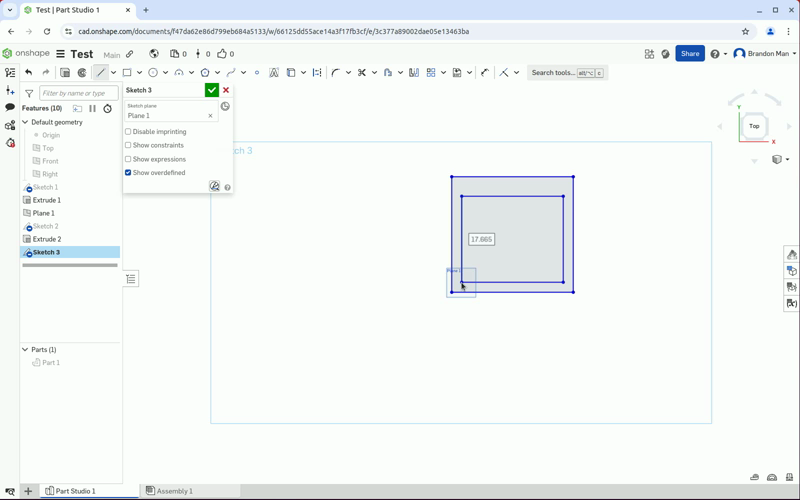
mouse_move(468, 180)
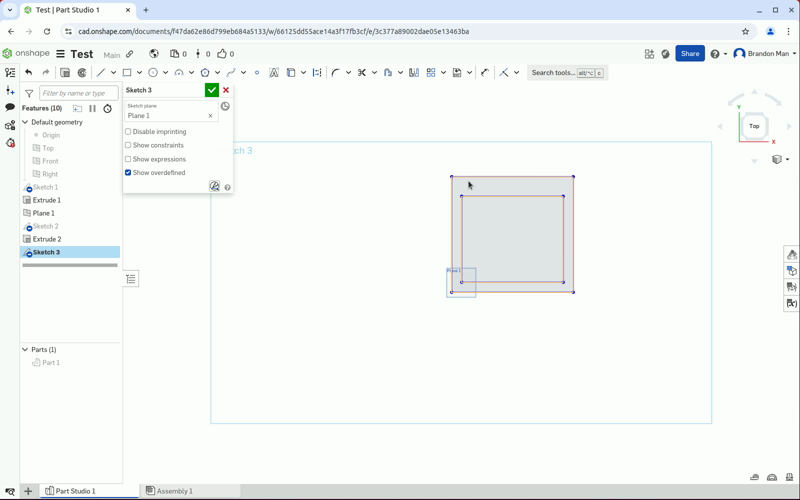
click(468, 180)
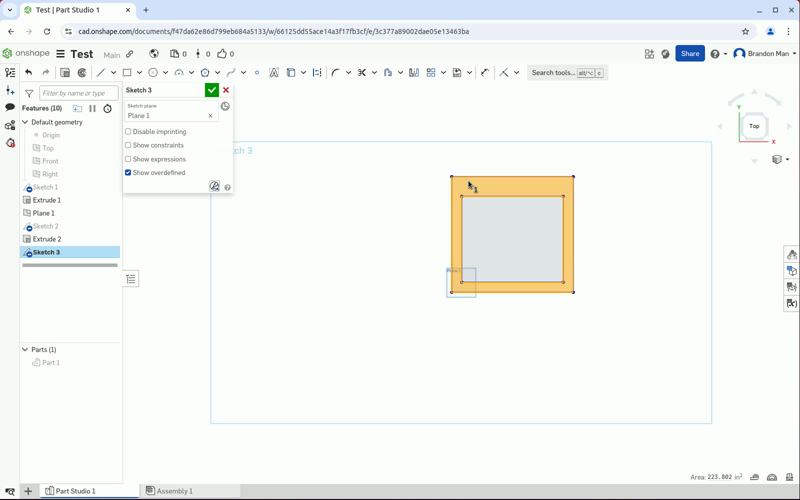
mouse_move(73, 352)
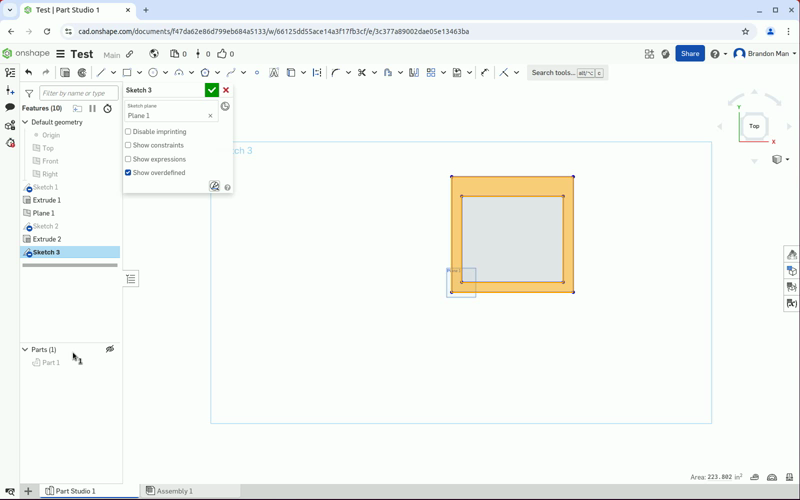
key(shift+y)
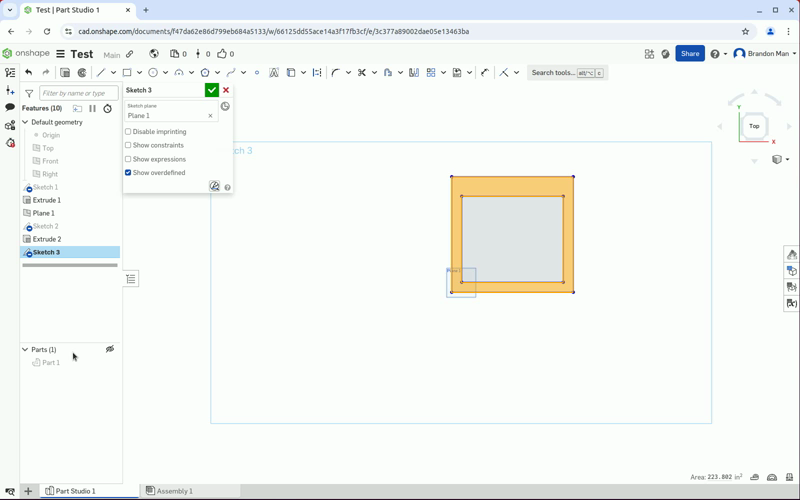
key(shift+e)
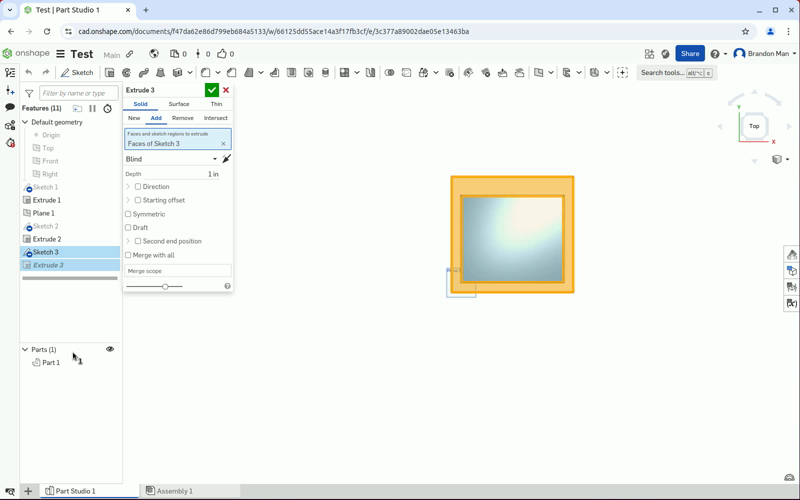
mouse_move(143, 106)
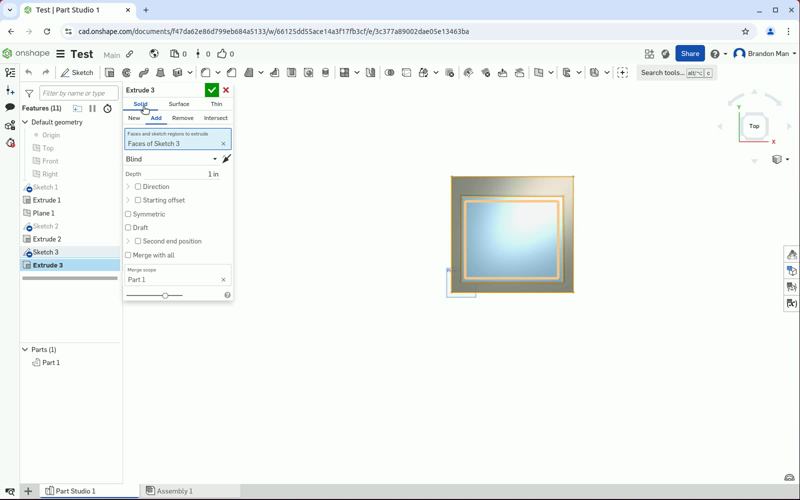
click(143, 106)
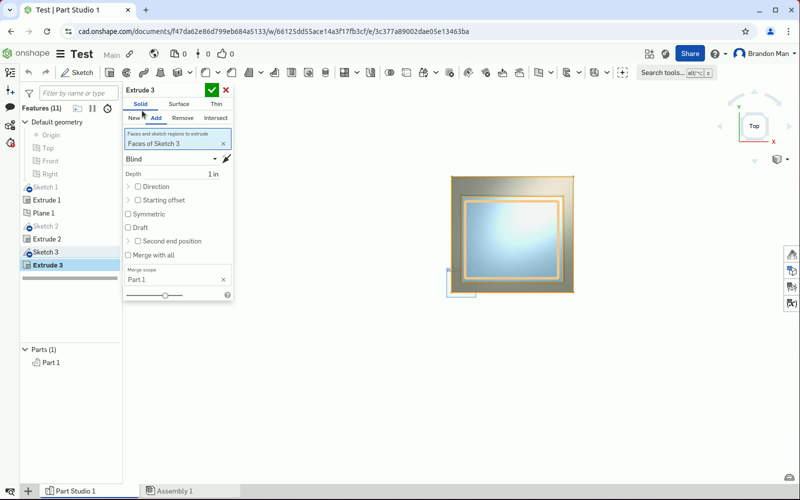
mouse_move(137, 120)
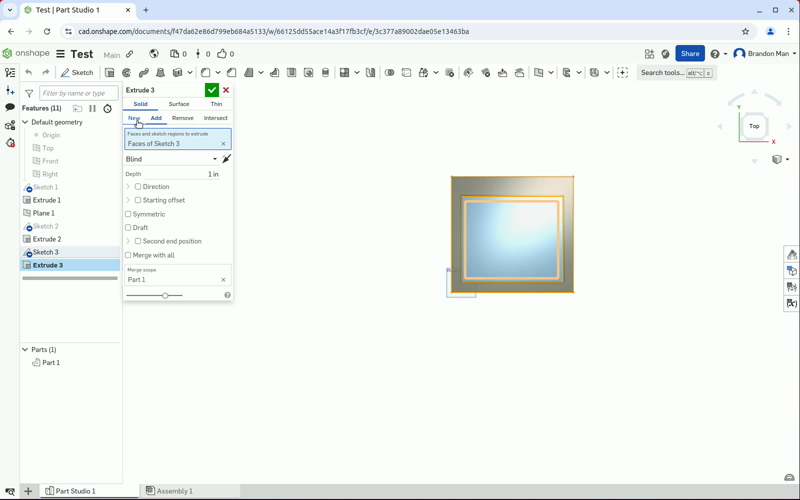
click(137, 120)
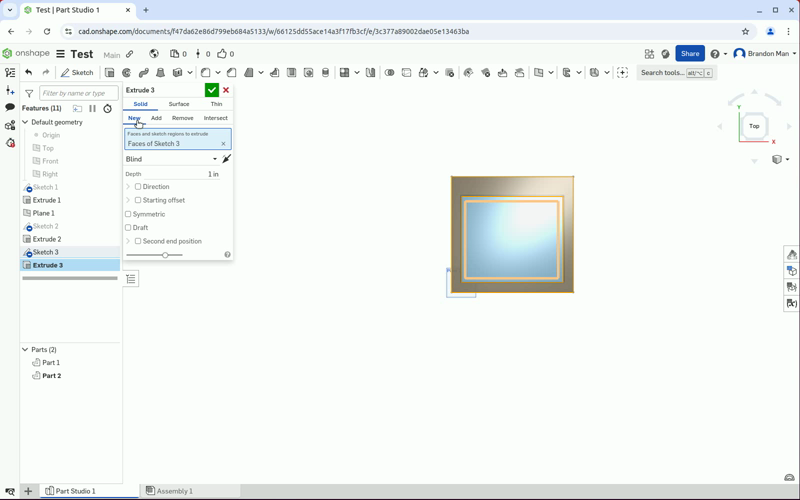
key(tab, 4)
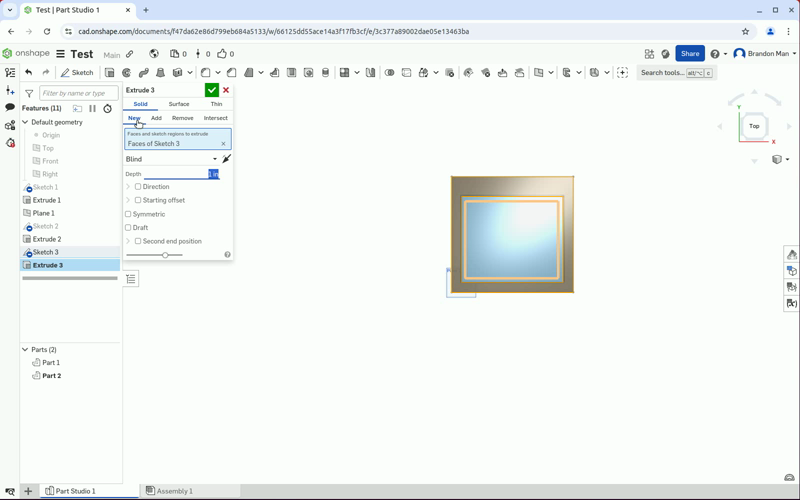
text(-0.963)
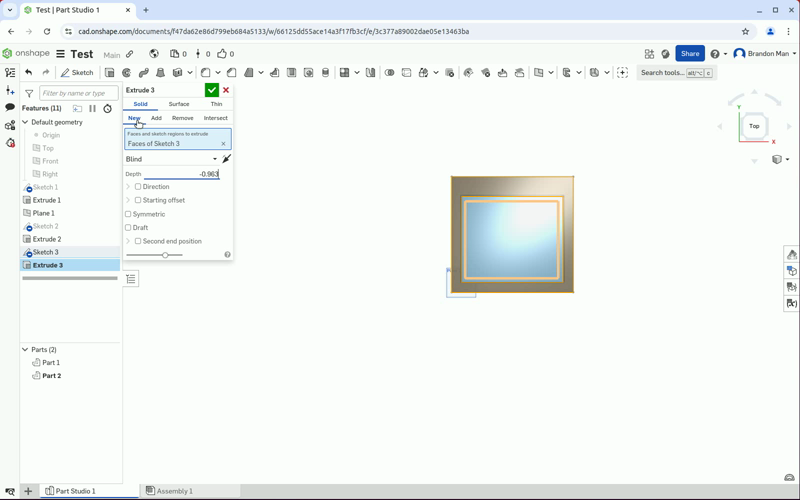
key(enter)
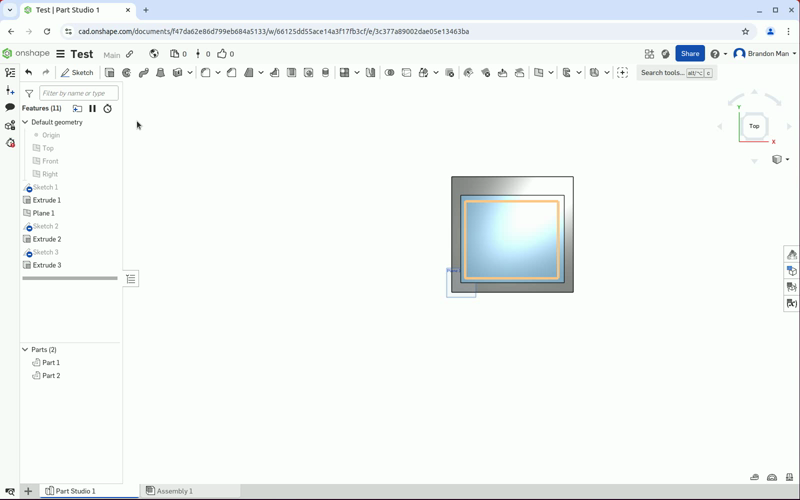
key(shift+h)
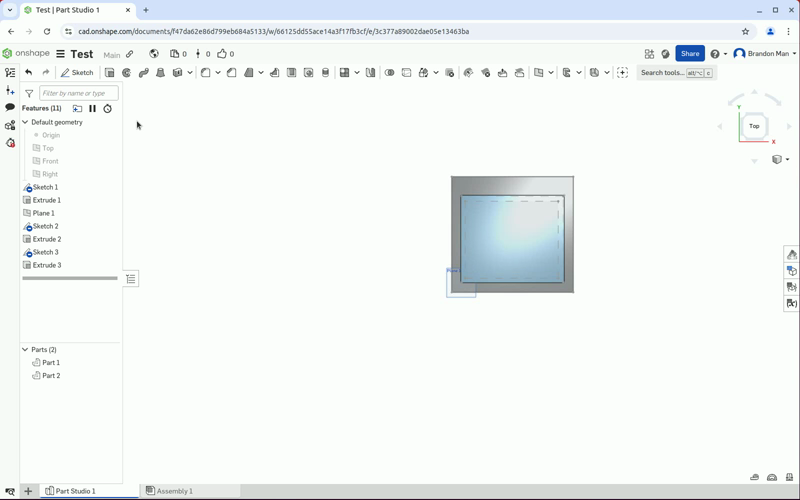
key(shift+h)
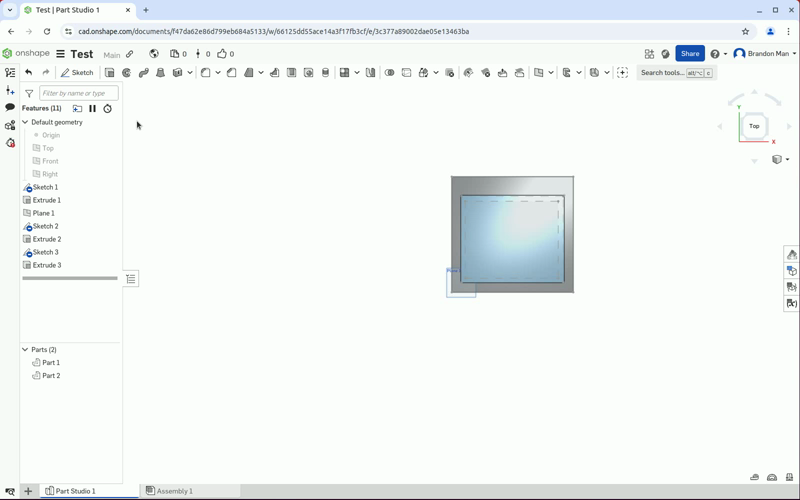
key(shift+7)
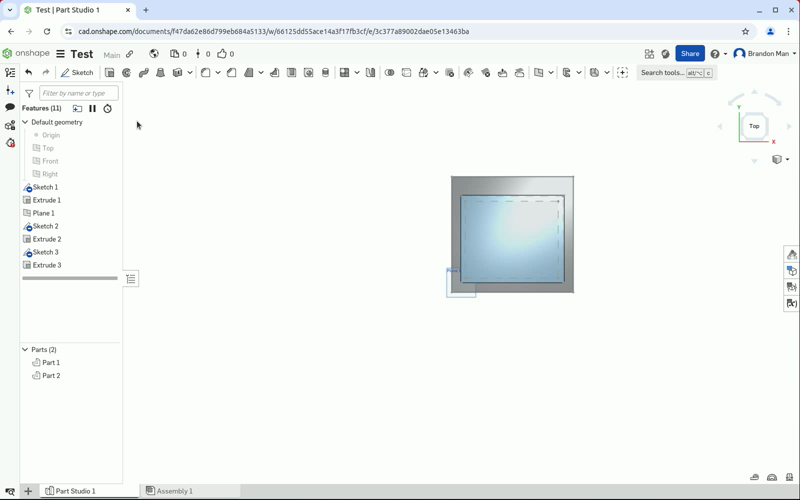
key(up, 3)
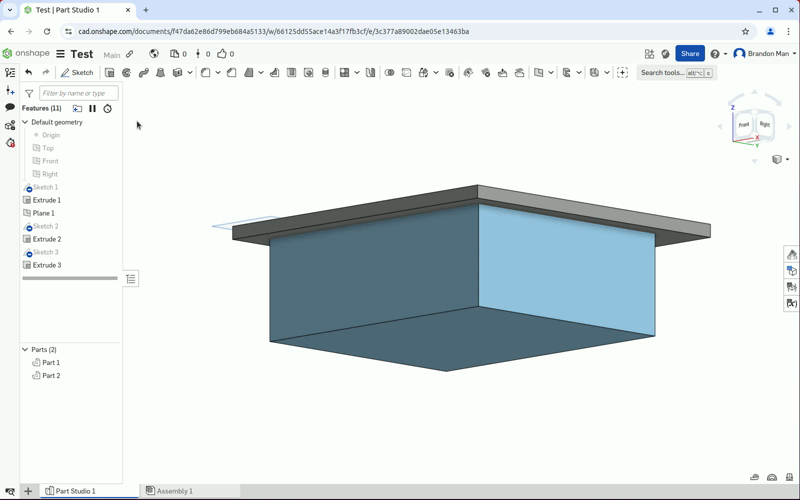
key(left, 3)
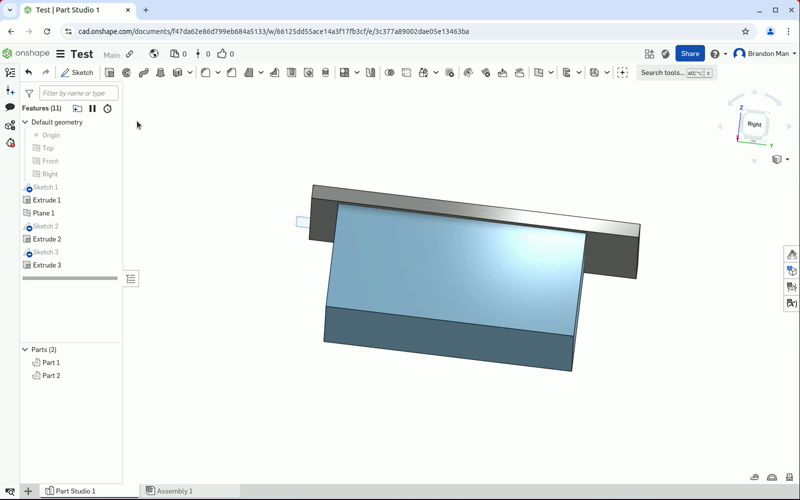
key(right, 3)
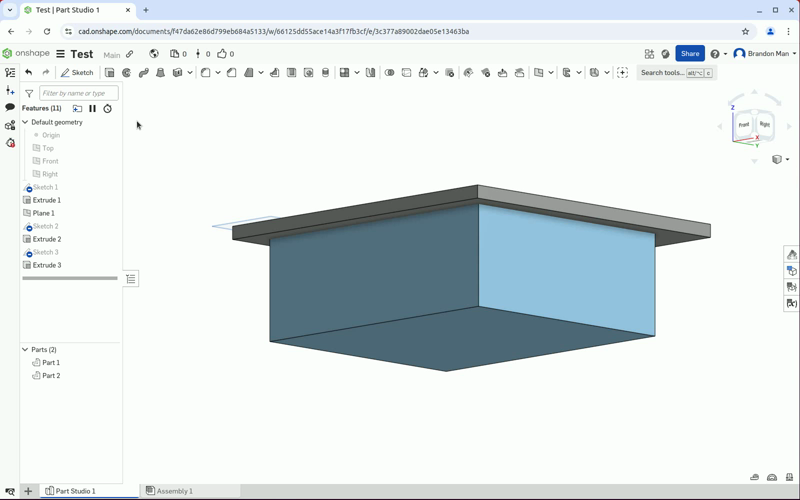
key(down, 3)
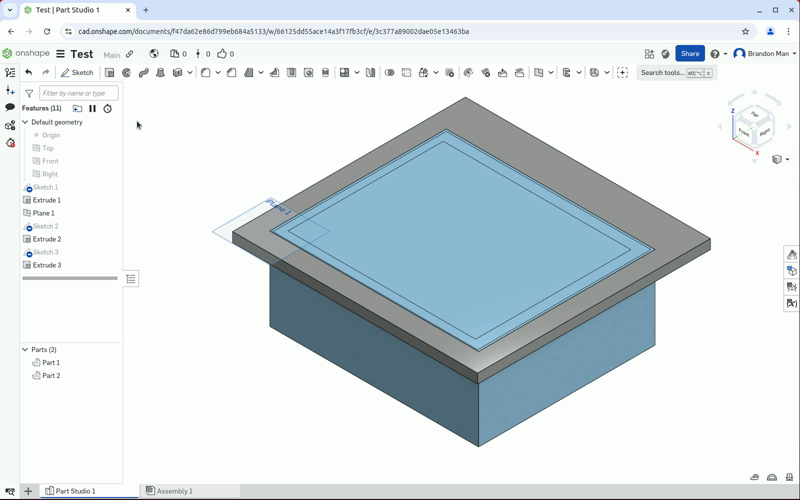
mouse_move(73, 189)
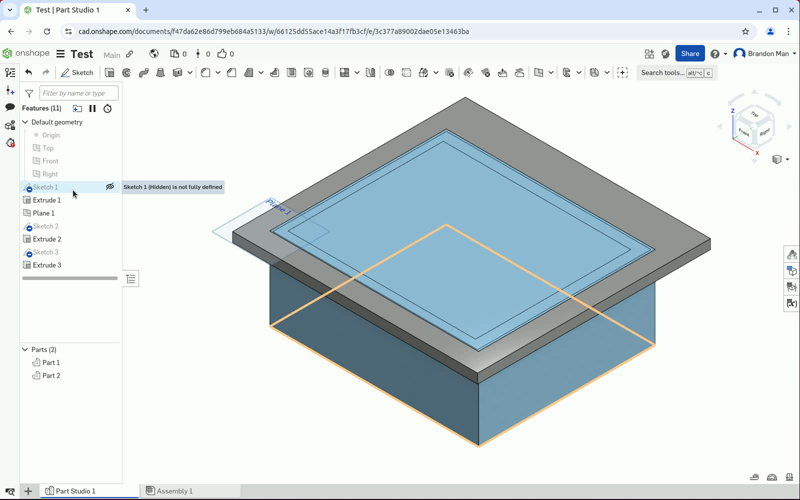
click(73, 189)